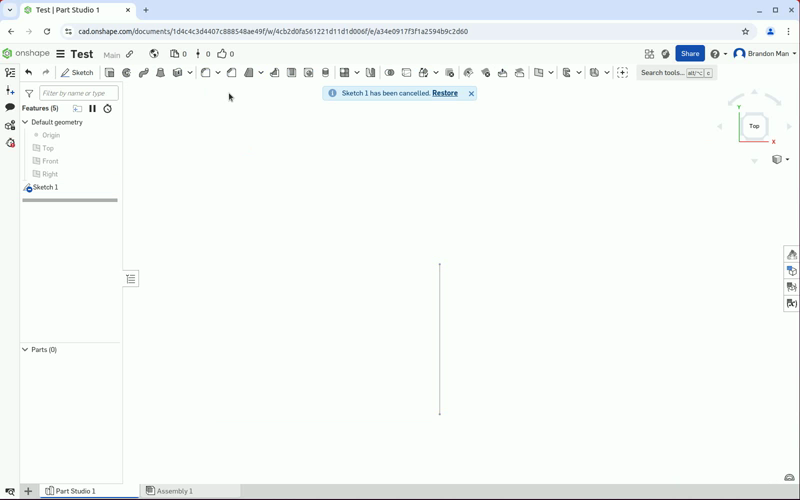
key(shift+h)
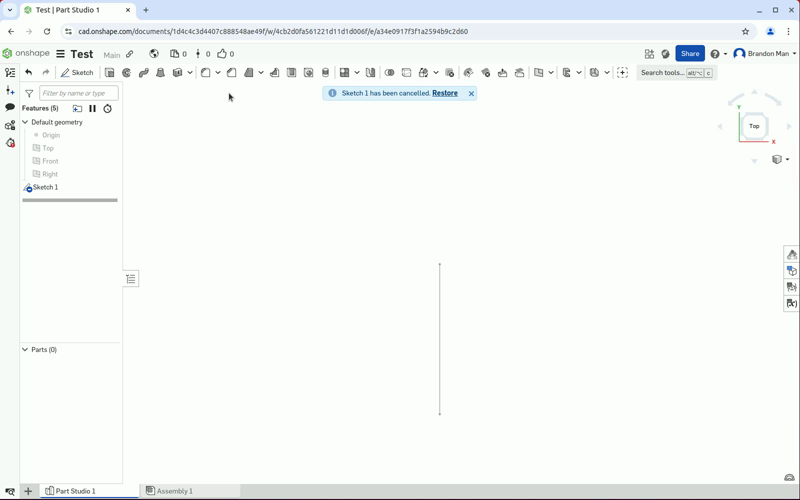
key(shift+s)
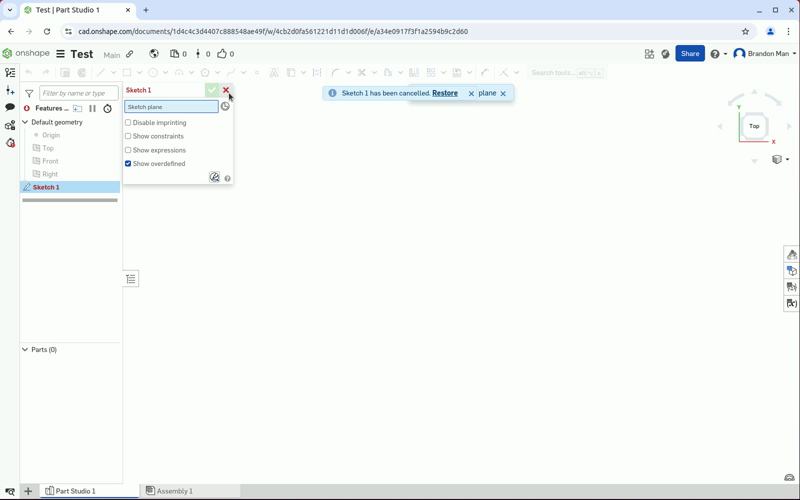
mouse_move(73, 150)
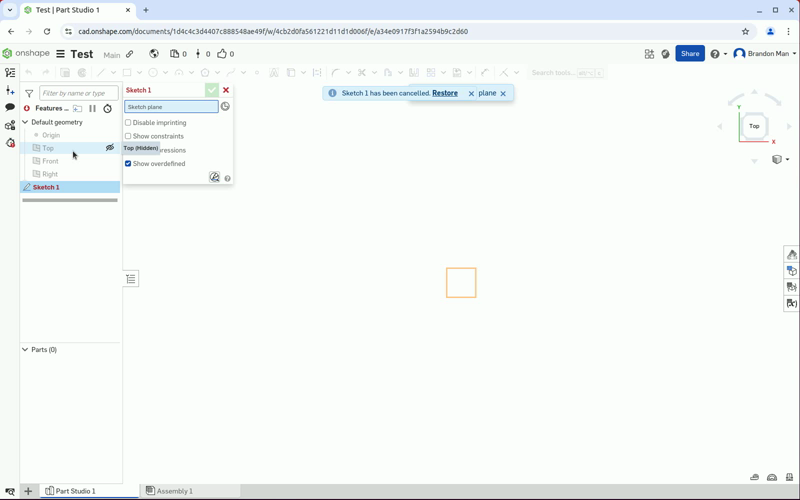
click(73, 150)
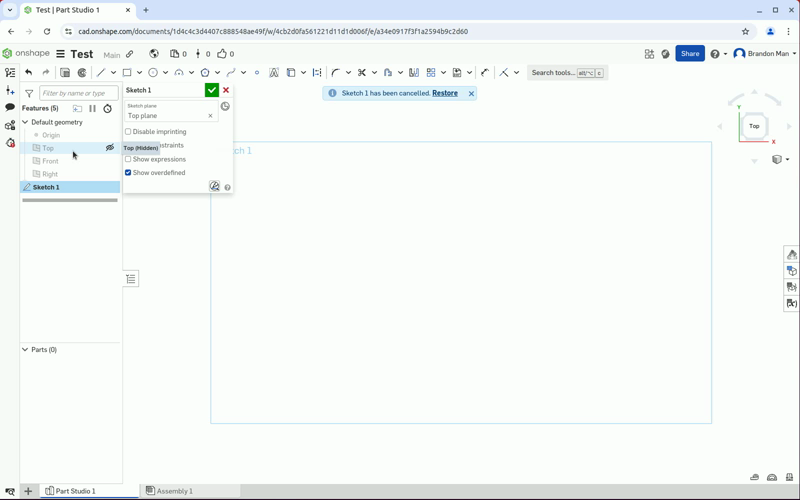
mouse_move(73, 352)
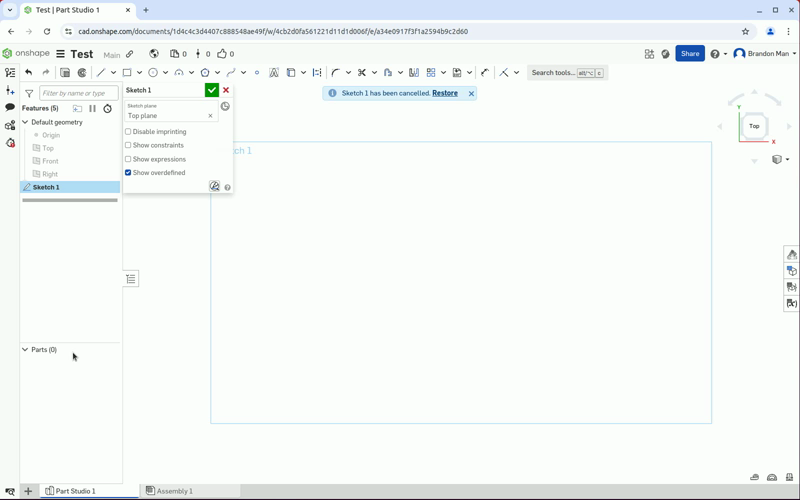
key(y)
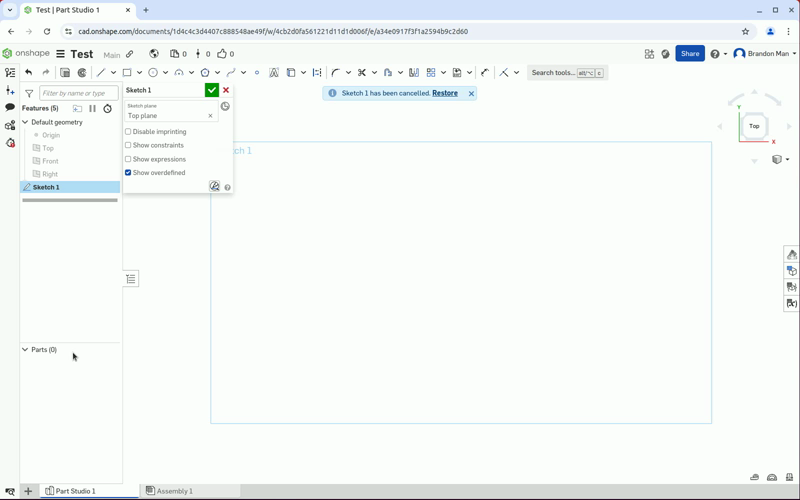
key(c)
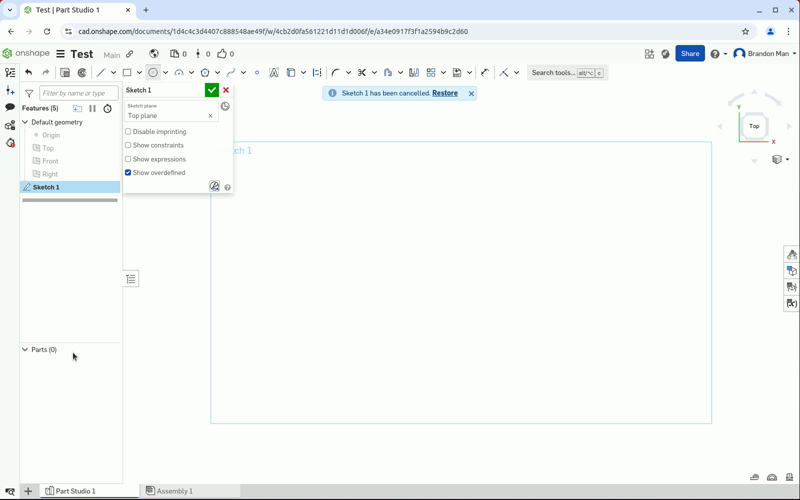
key_down(shift)
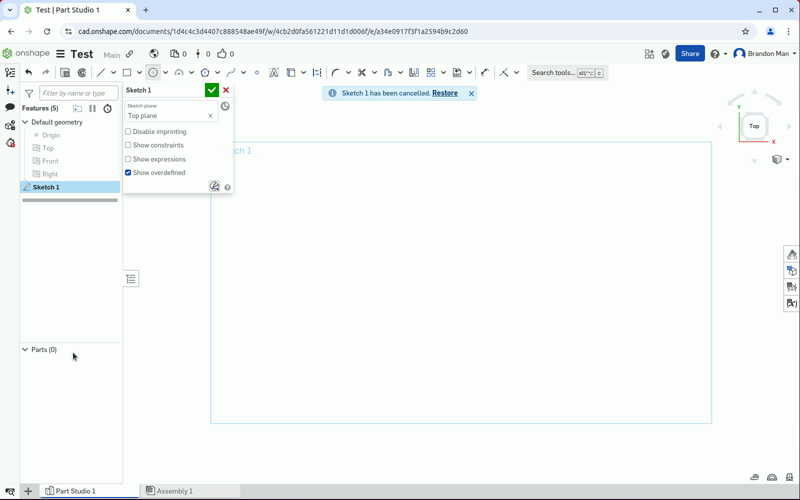
mouse_move(461, 282)
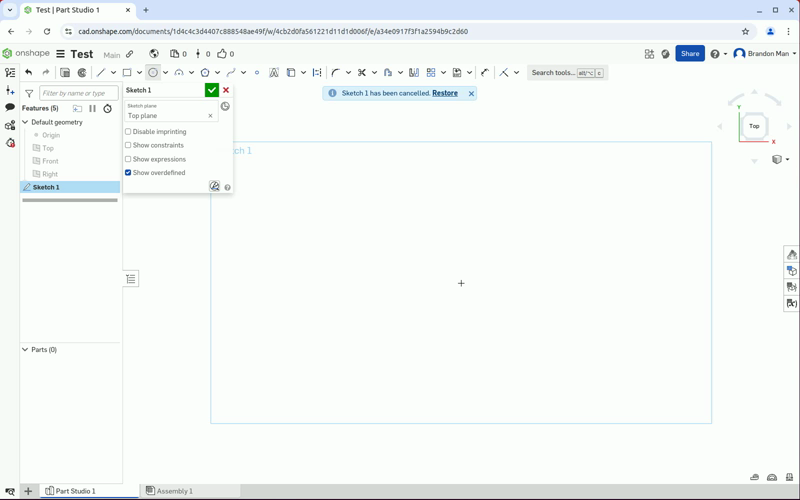
click(461, 282)
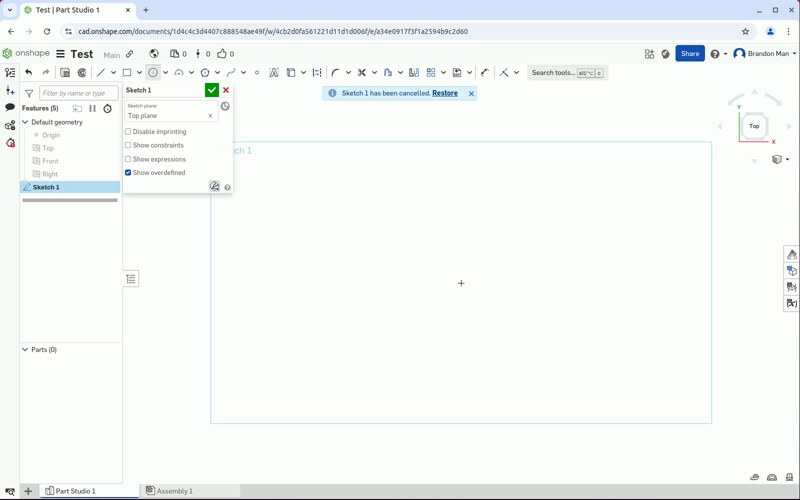
key_up(shift)
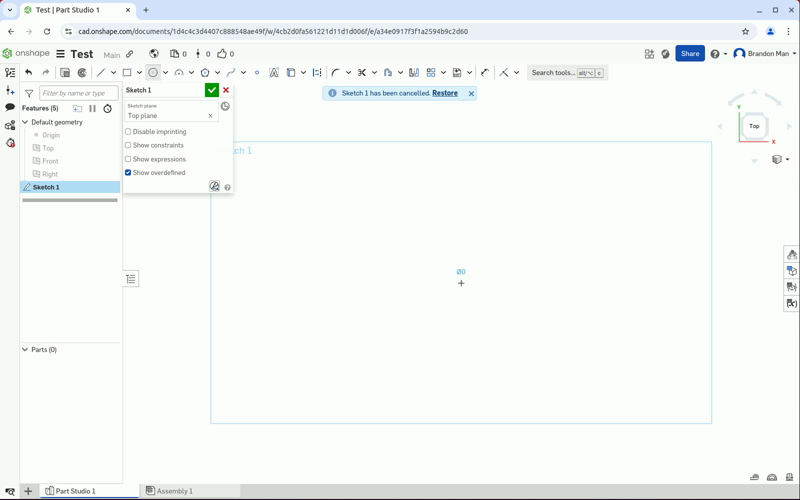
mouse_move(490, 282)
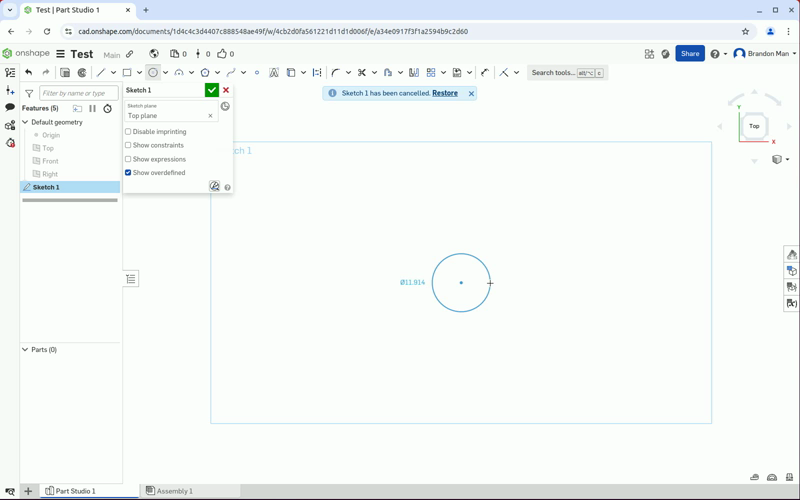
click(490, 282)
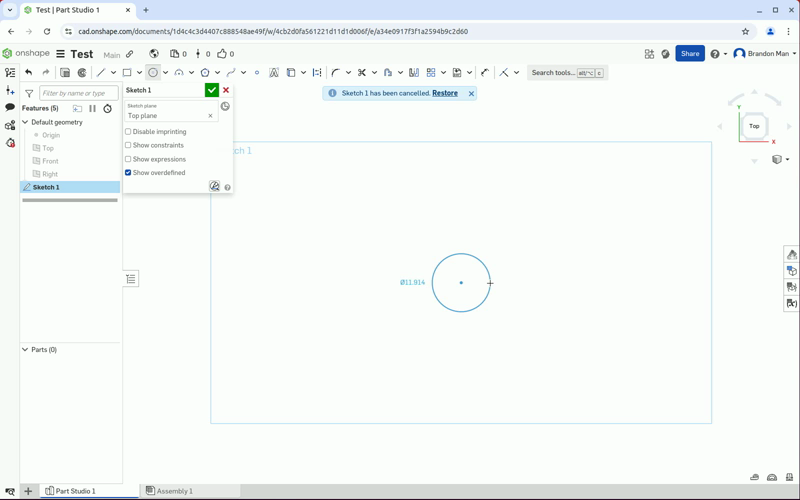
key(esc)
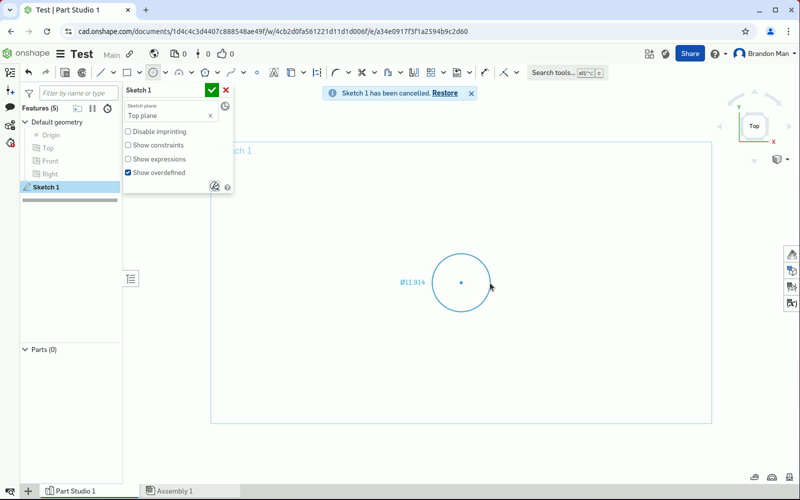
key(c)
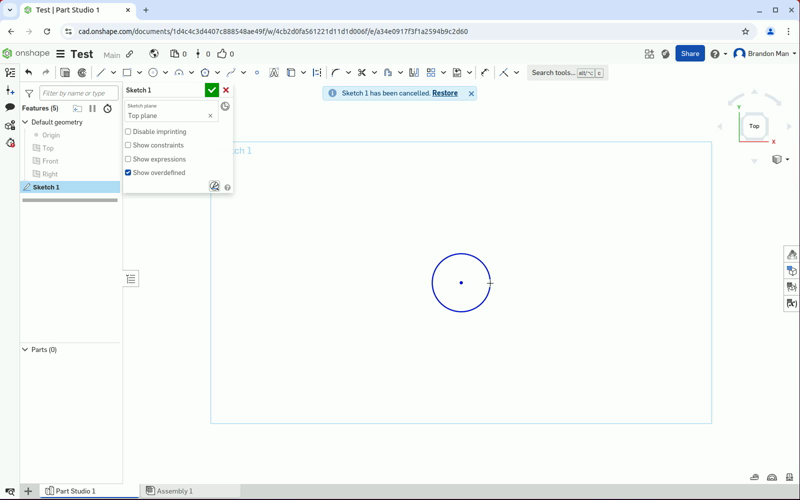
key_down(shift)
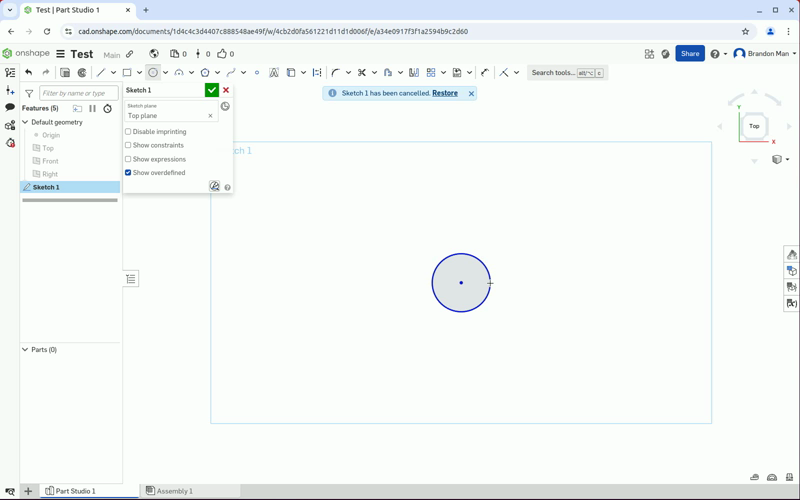
mouse_move(461, 282)
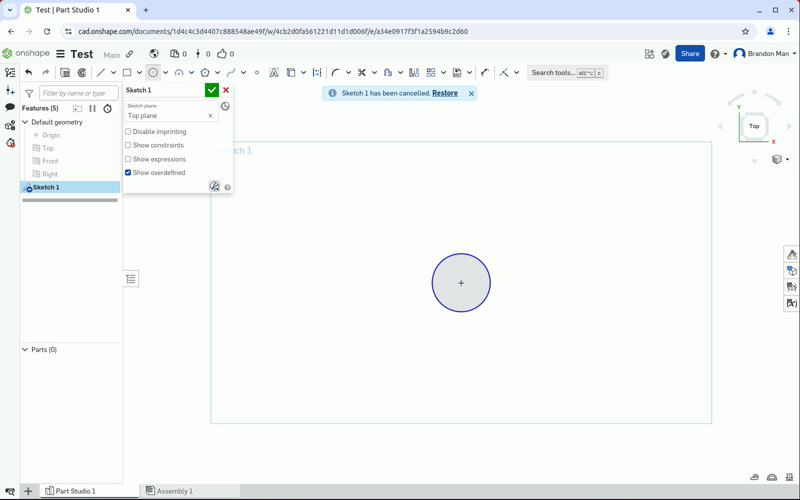
click(461, 282)
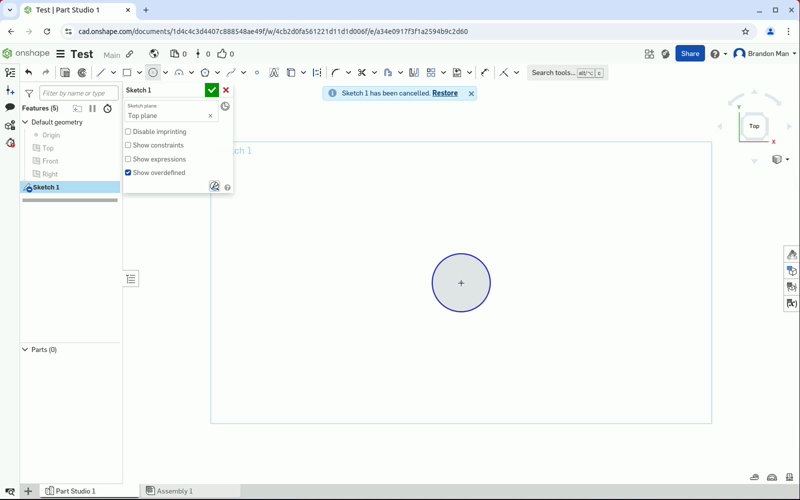
key_up(shift)
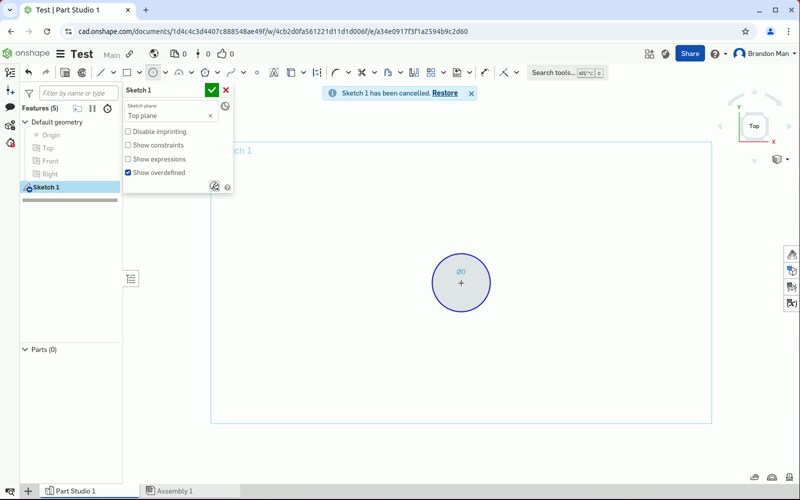
mouse_move(479, 282)
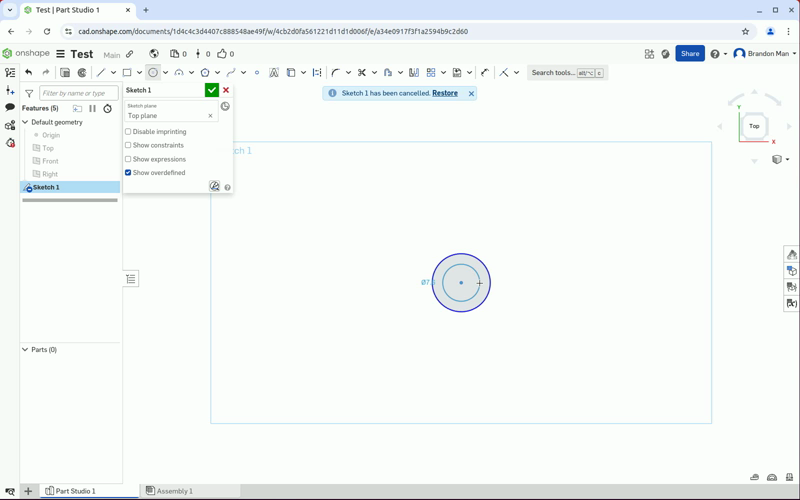
click(479, 282)
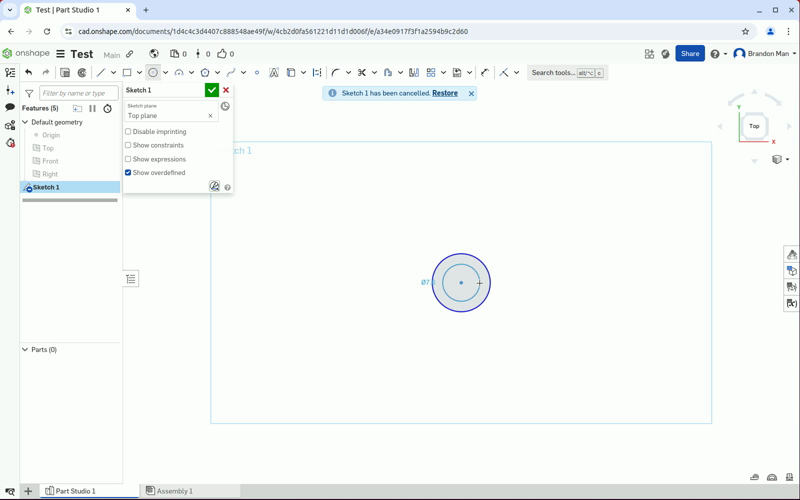
key(esc)
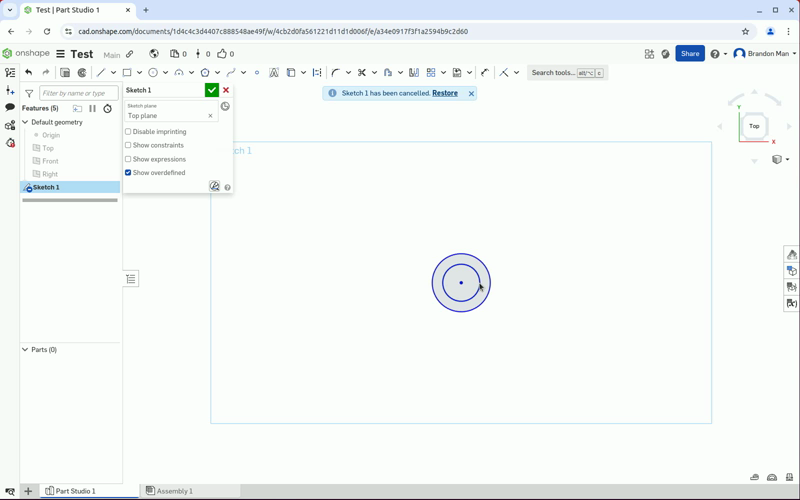
mouse_move(481, 267)
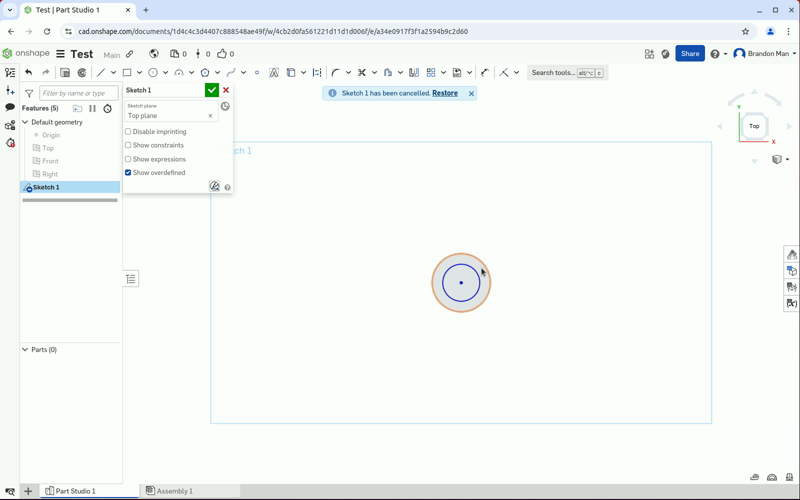
scroll(6)
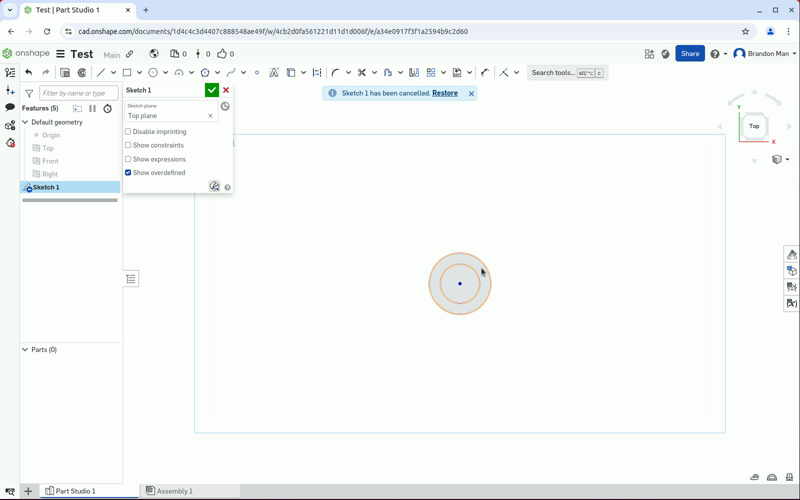
scroll(6)
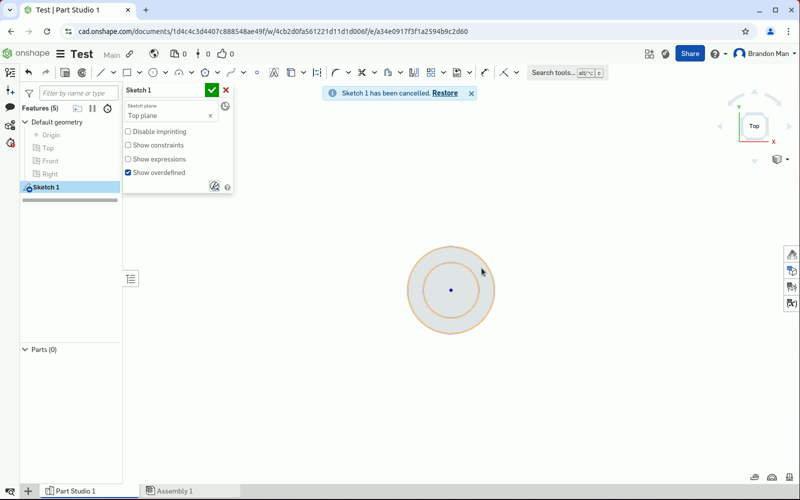
scroll(6)
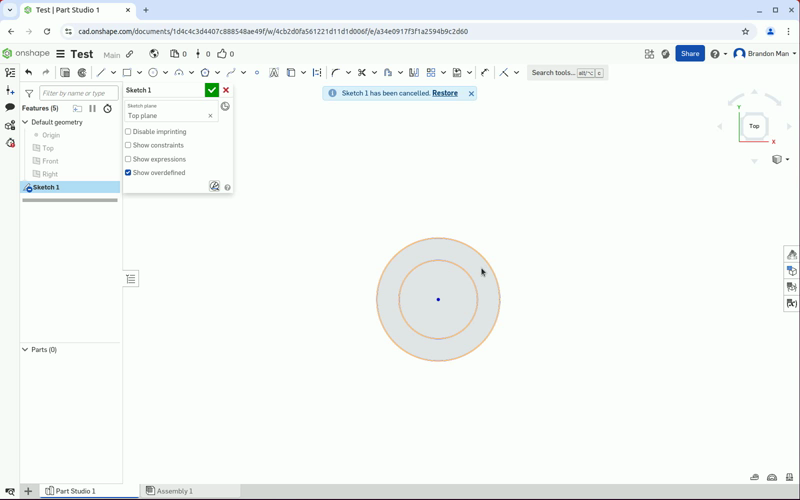
scroll(6)
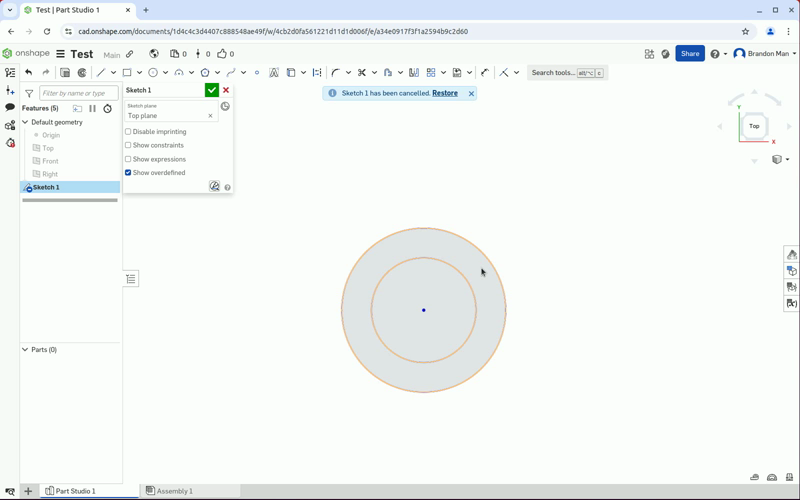
scroll(6)
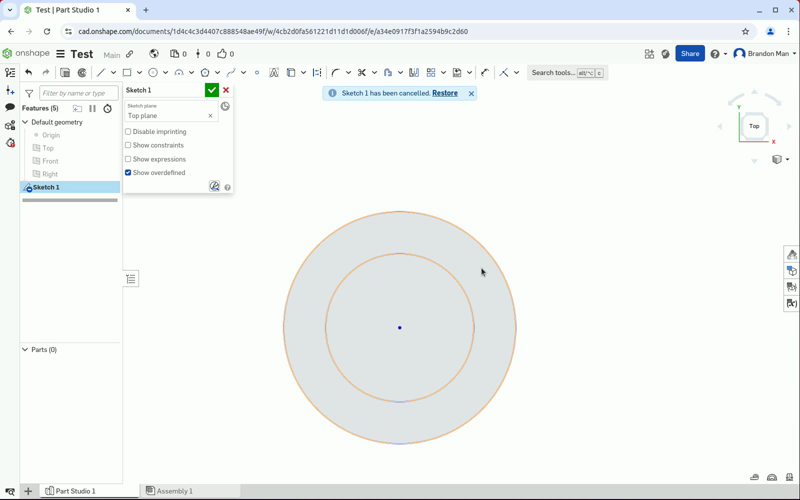
scroll(6)
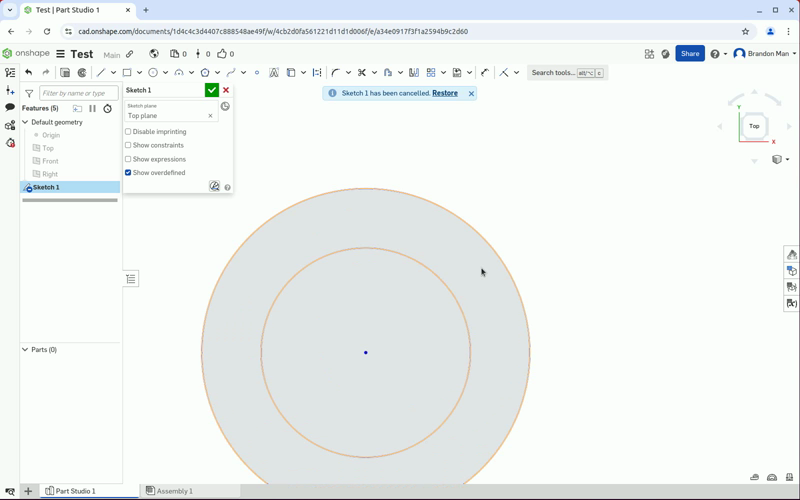
scroll(6)
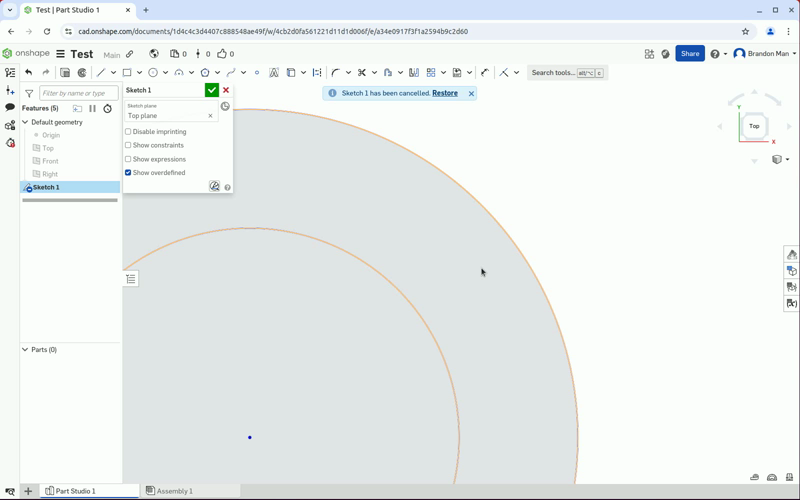
click(481, 267)
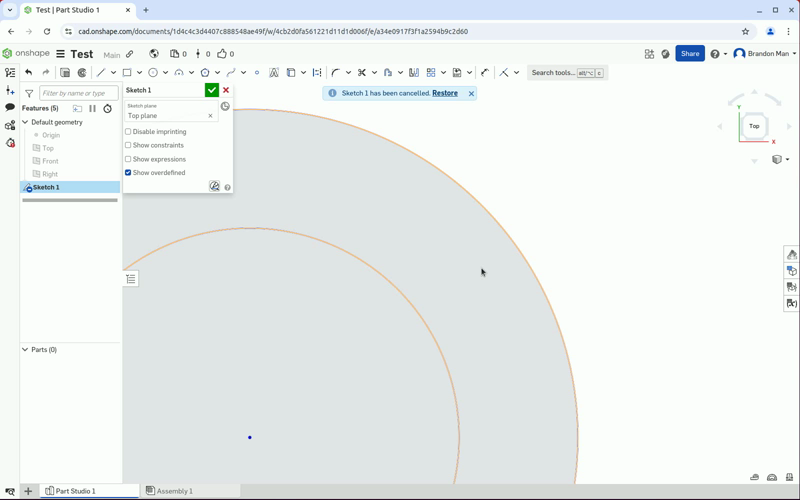
scroll(-6)
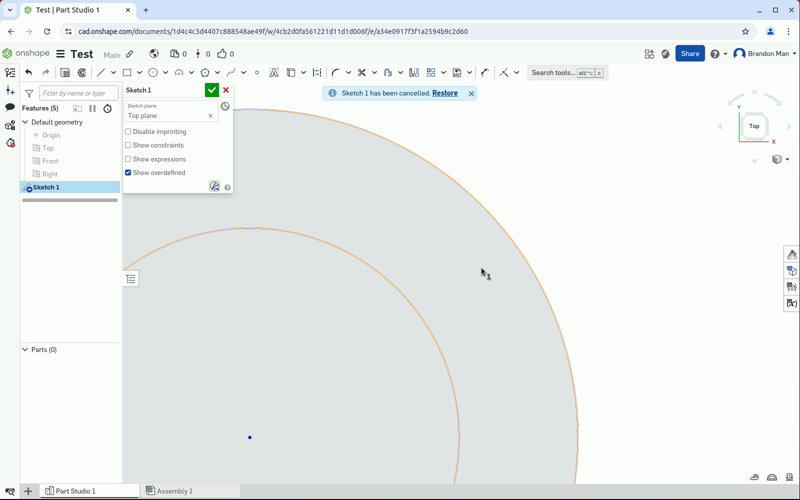
scroll(-6)
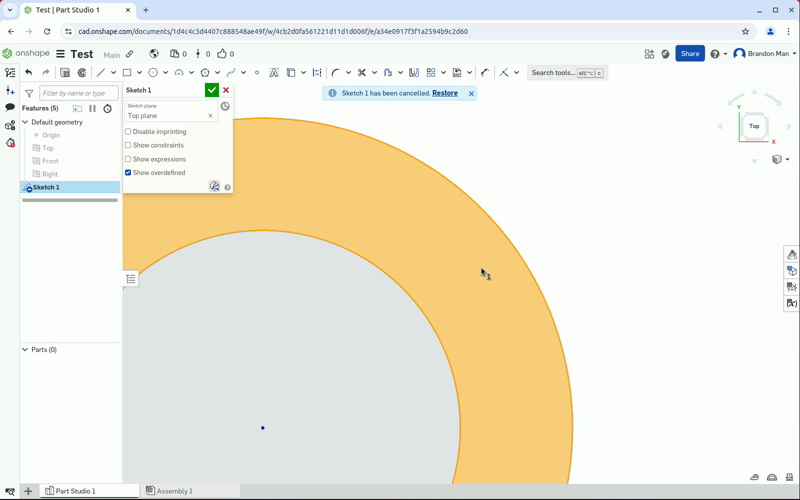
scroll(-6)
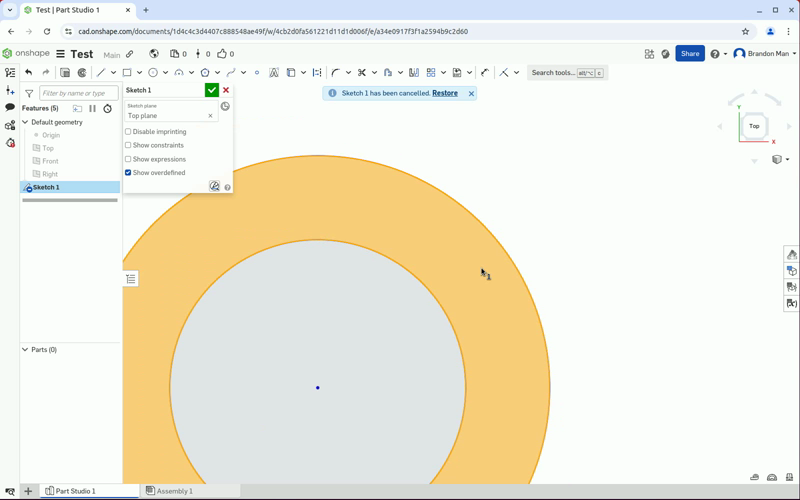
scroll(-6)
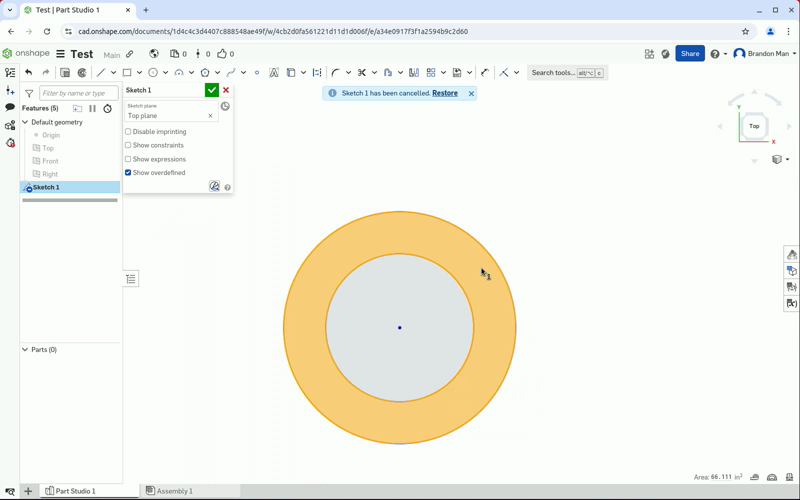
scroll(-6)
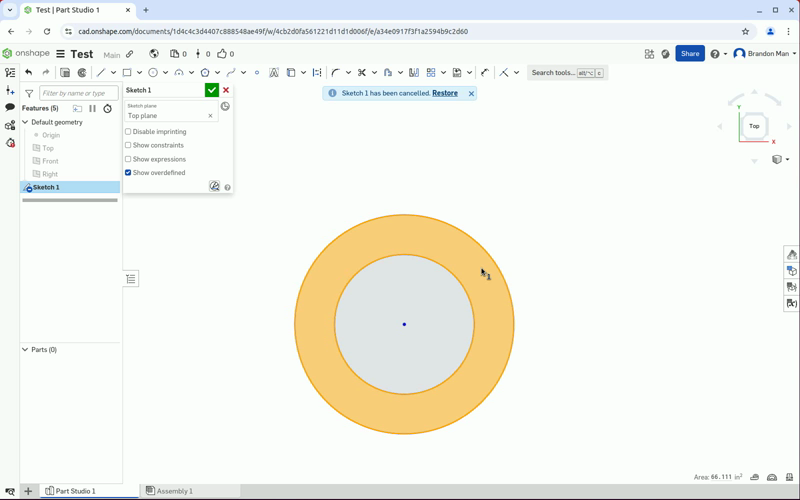
scroll(-6)
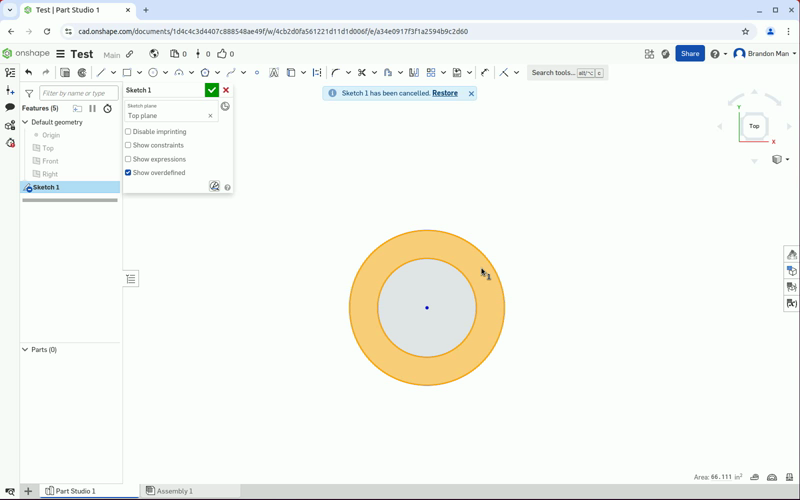
scroll(-6)
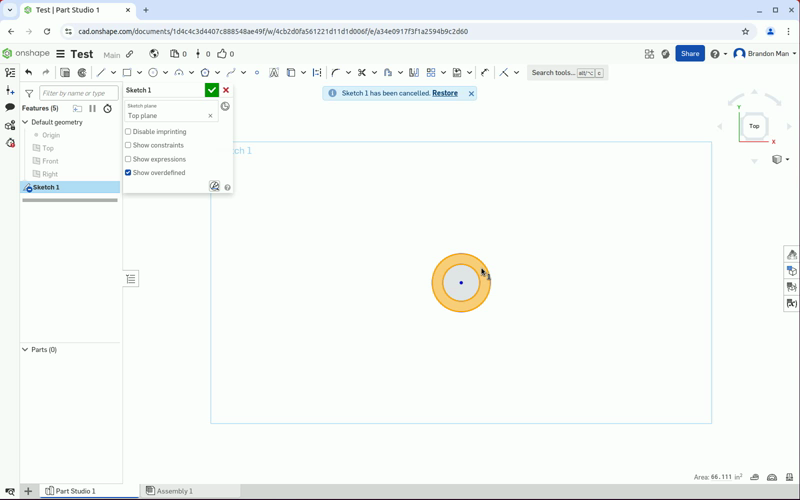
mouse_move(73, 352)
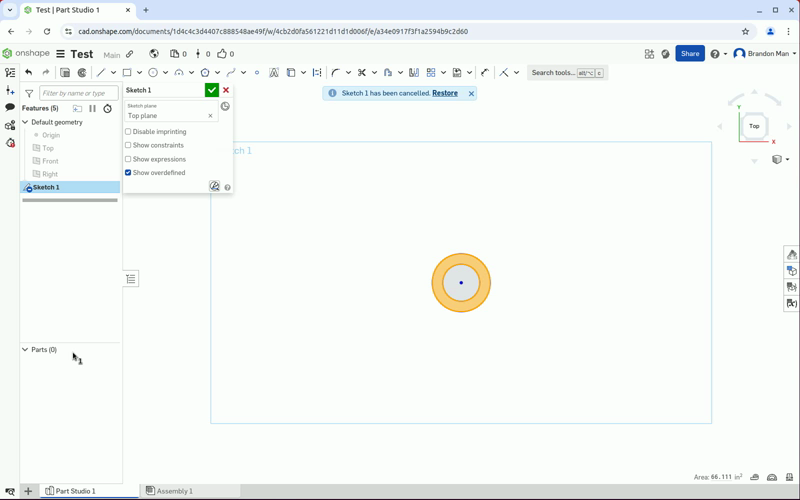
key(shift+y)
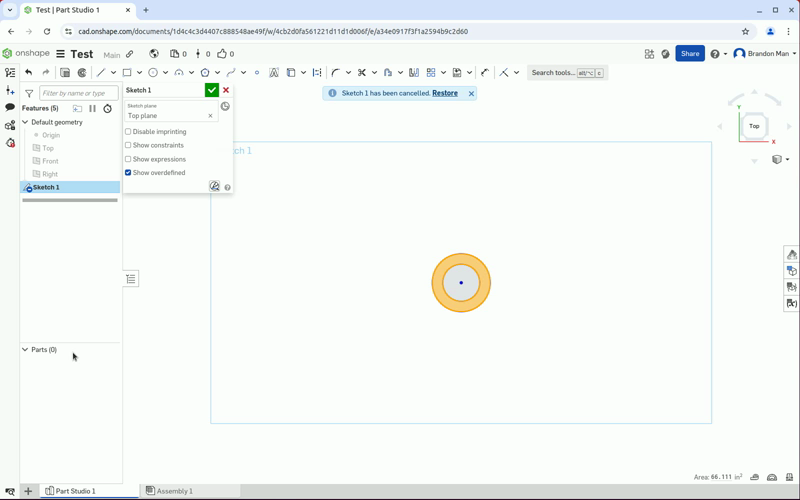
key(shift+e)
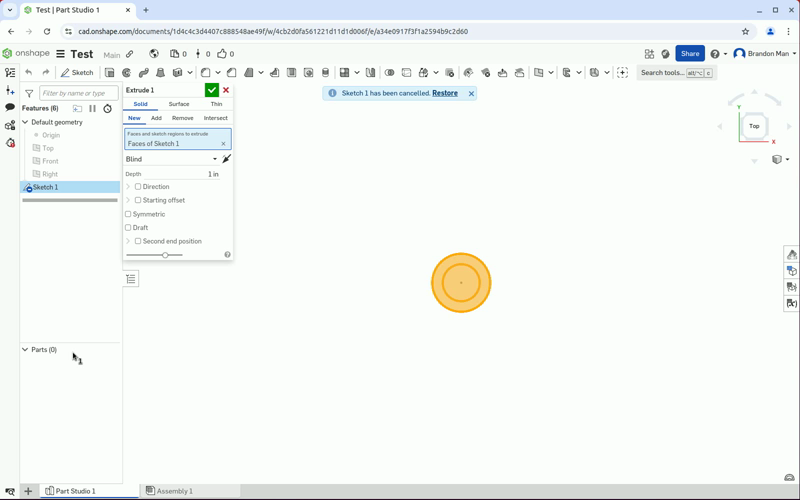
mouse_move(143, 106)
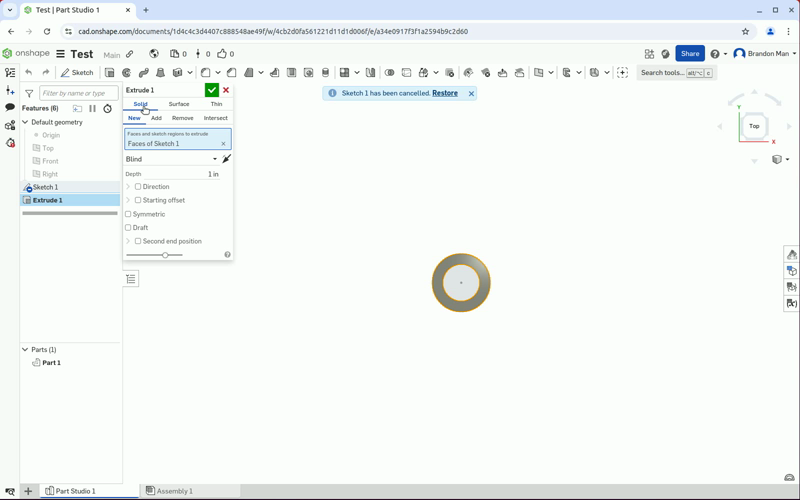
click(143, 106)
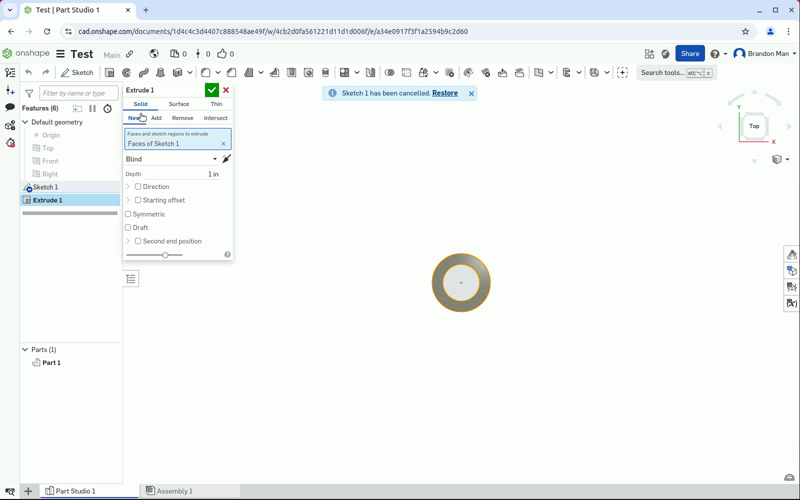
mouse_move(137, 120)
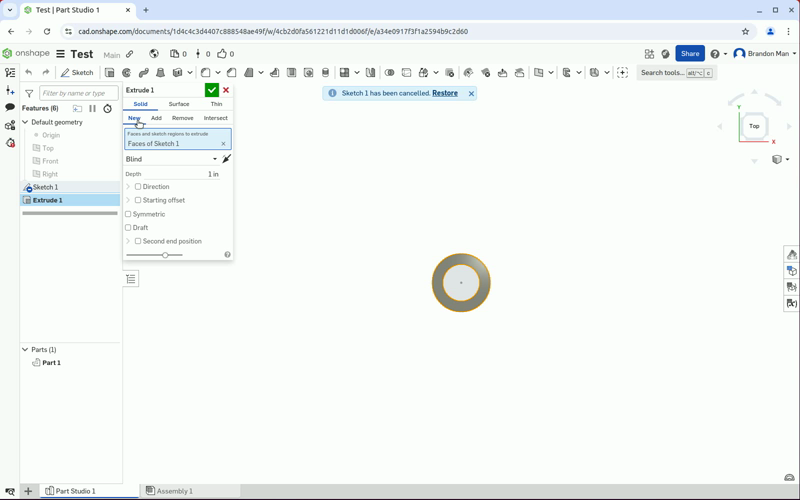
click(137, 120)
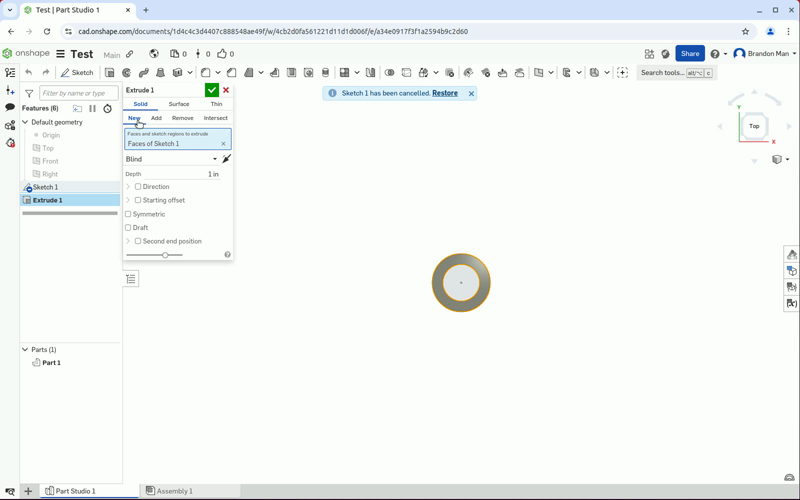
key(tab, 4)
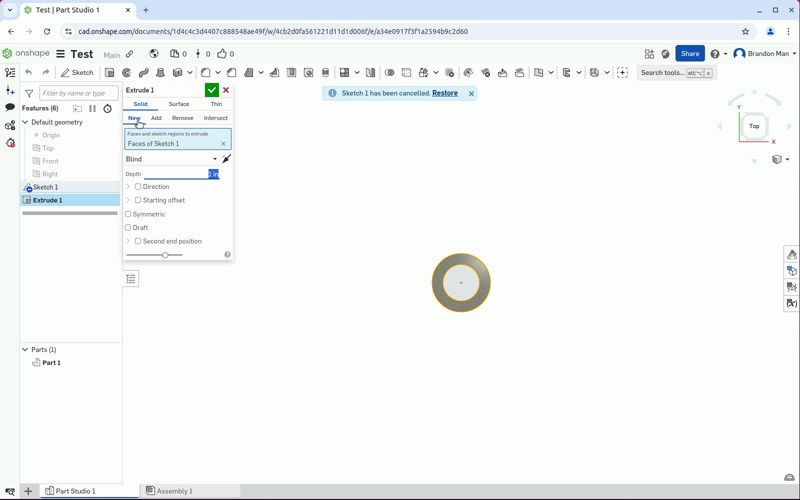
text(23.108)
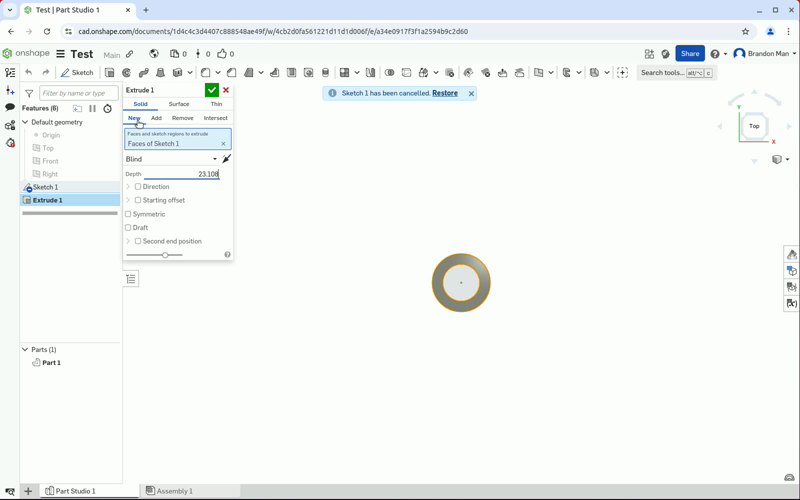
key(enter)
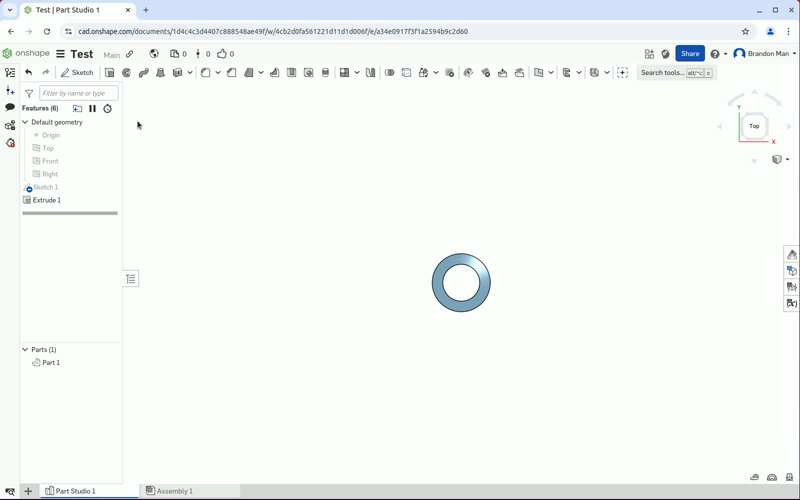
key(shift+h)
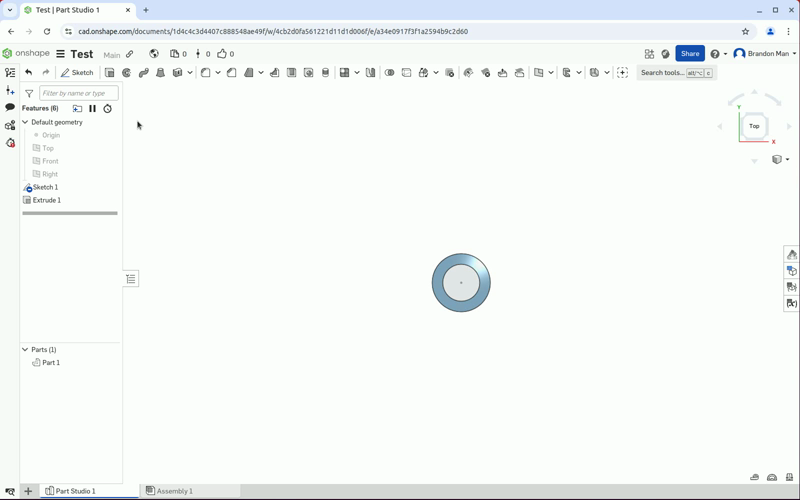
key(shift+h)
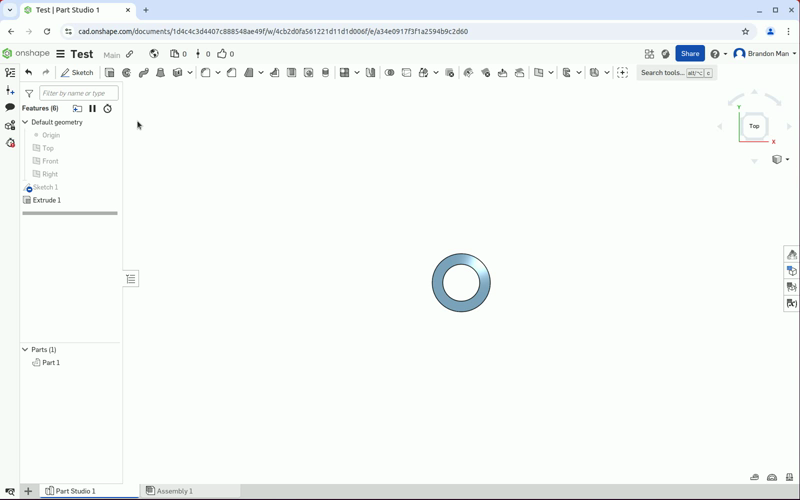
mouse_move(73, 189)
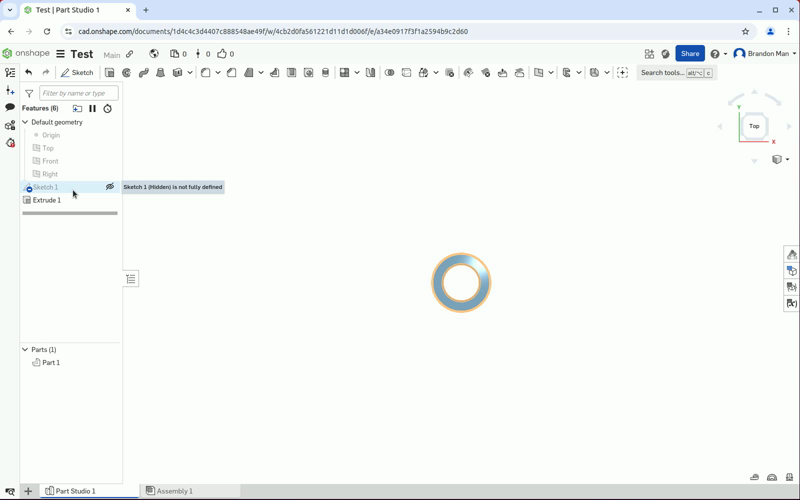
click(73, 189)
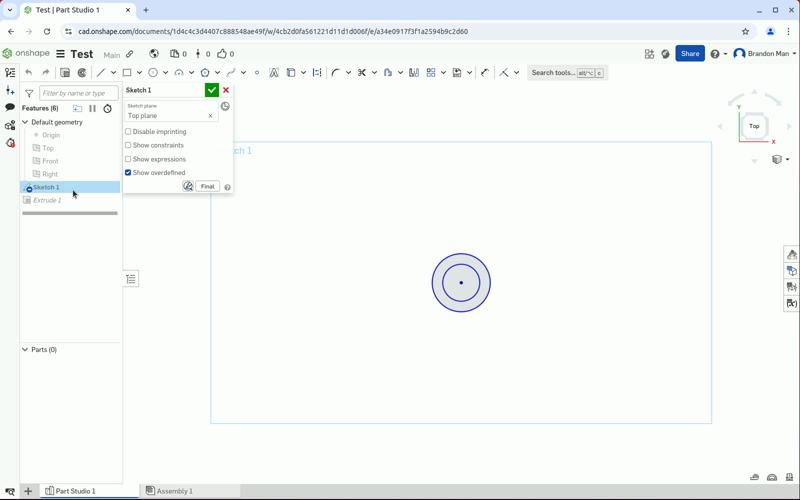
mouse_move(229, 92)
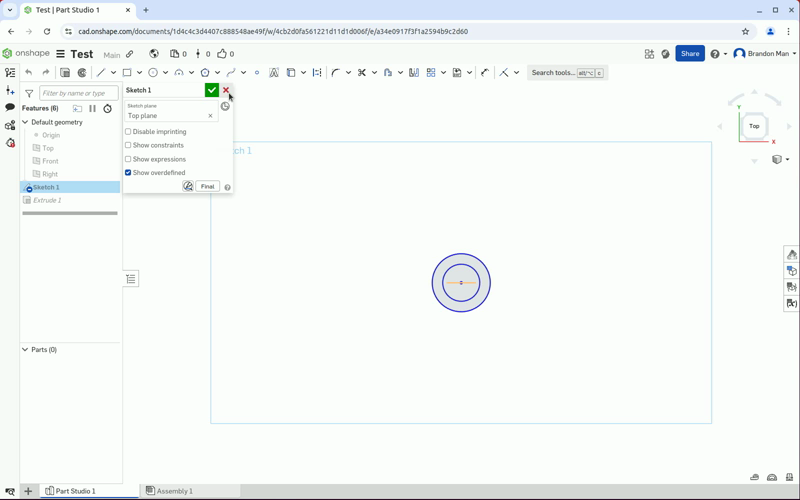
click(229, 92)
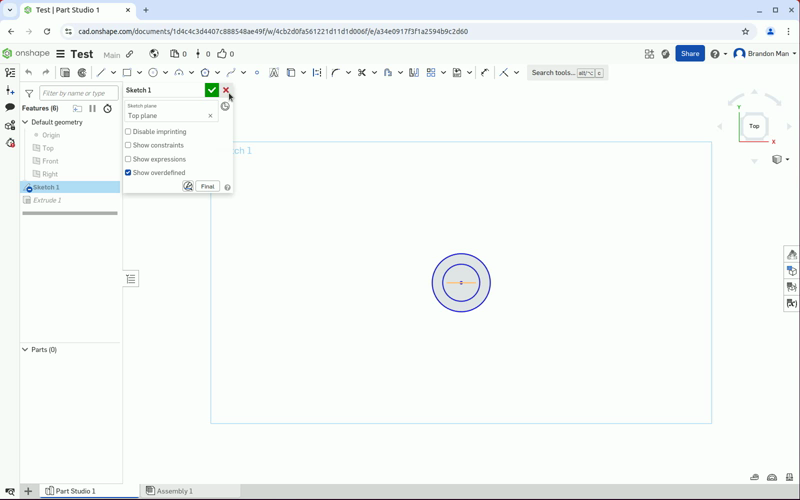
key(shift+s)
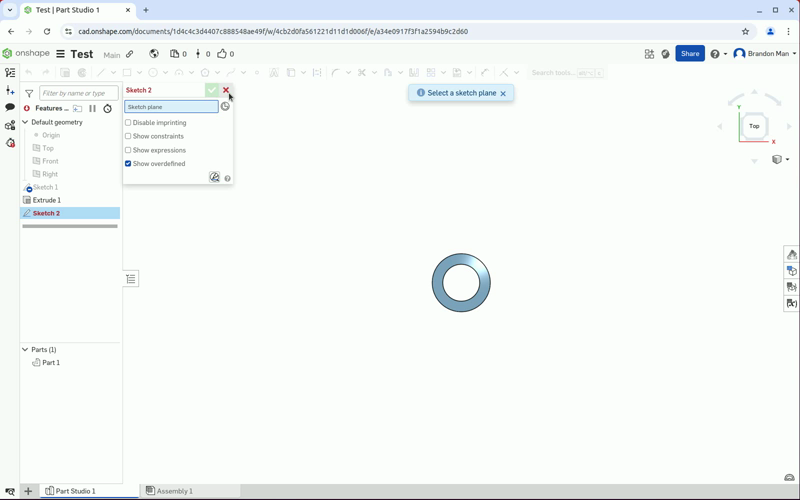
mouse_move(73, 150)
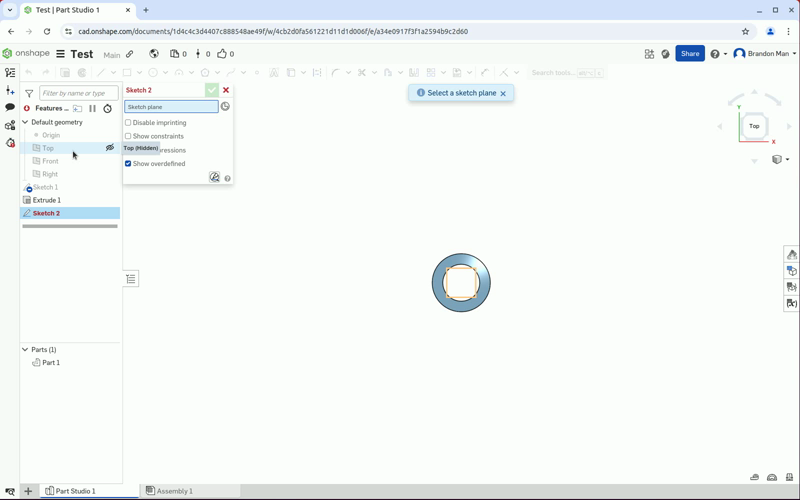
click(73, 150)
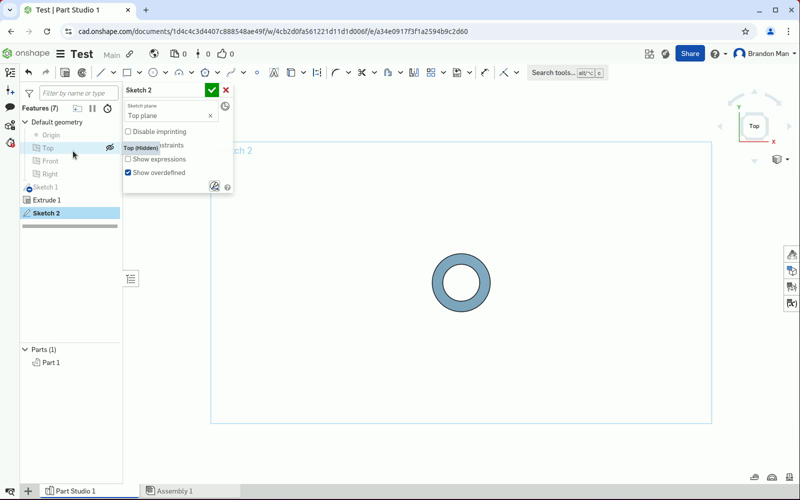
mouse_move(73, 352)
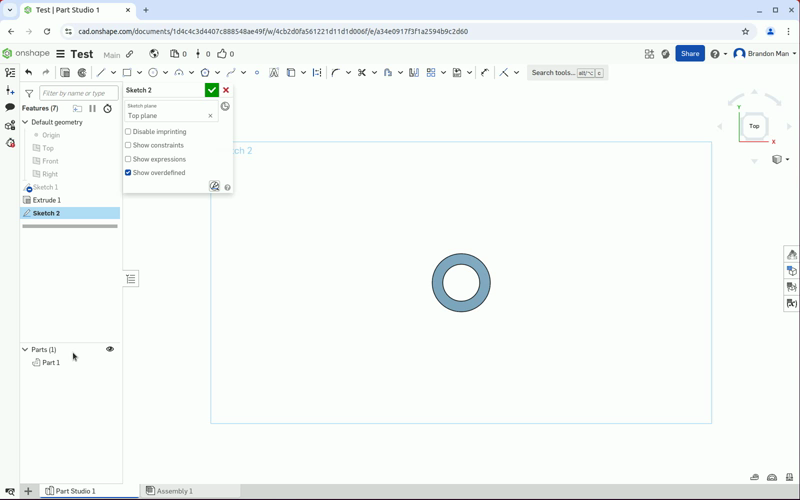
key(y)
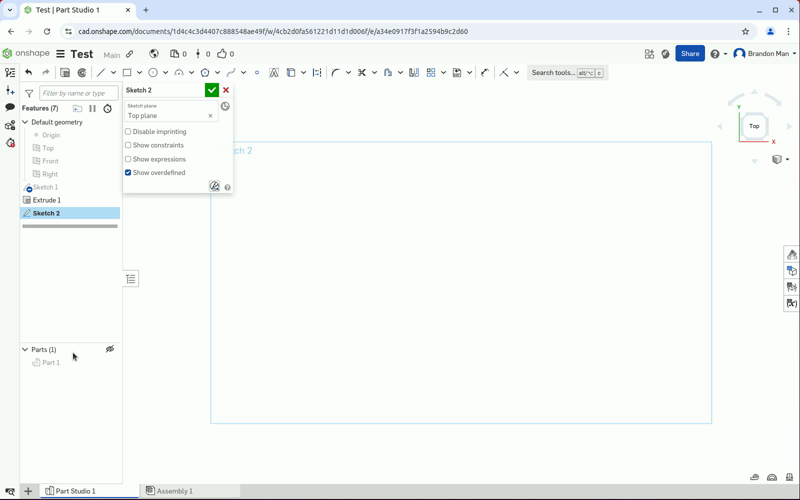
key(c)
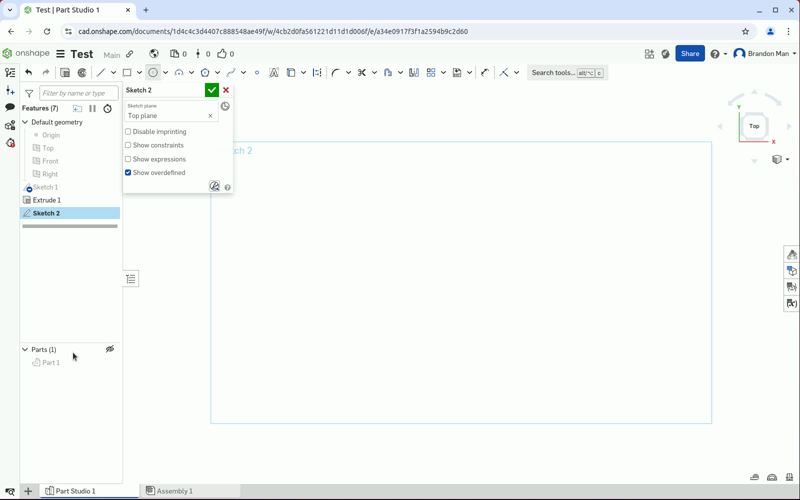
key_down(shift)
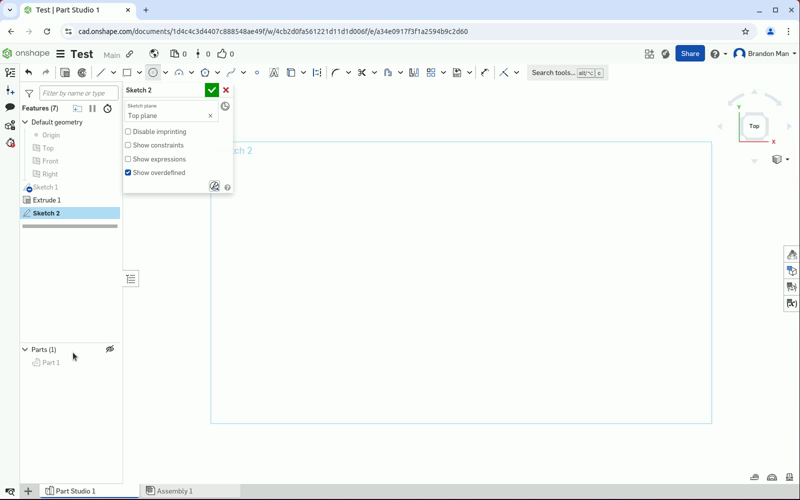
mouse_move(461, 282)
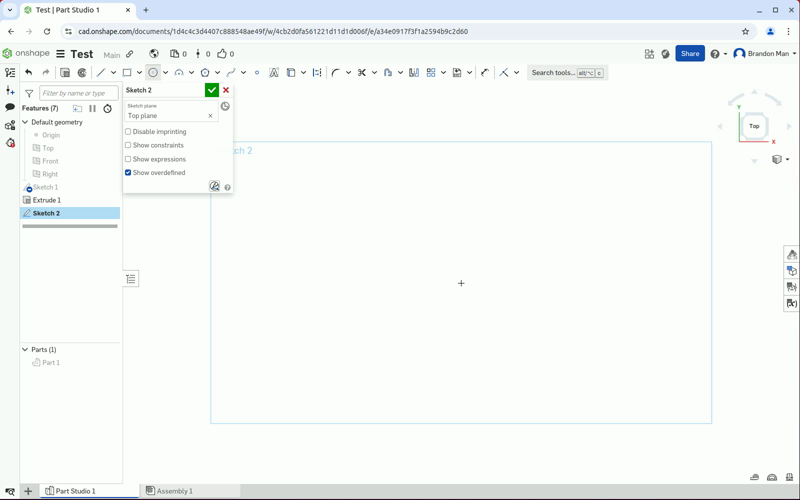
click(461, 282)
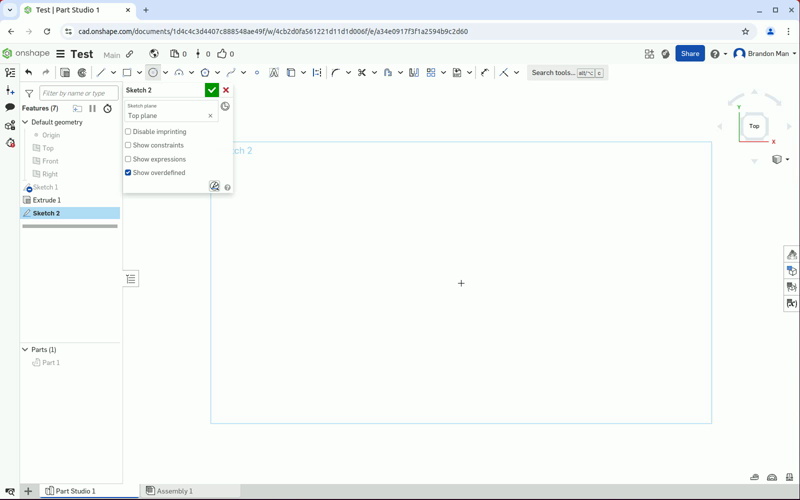
key_up(shift)
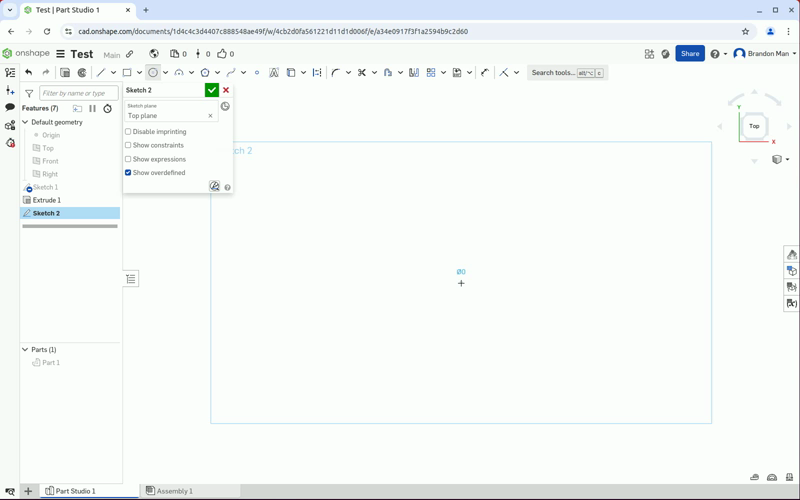
mouse_move(482, 282)
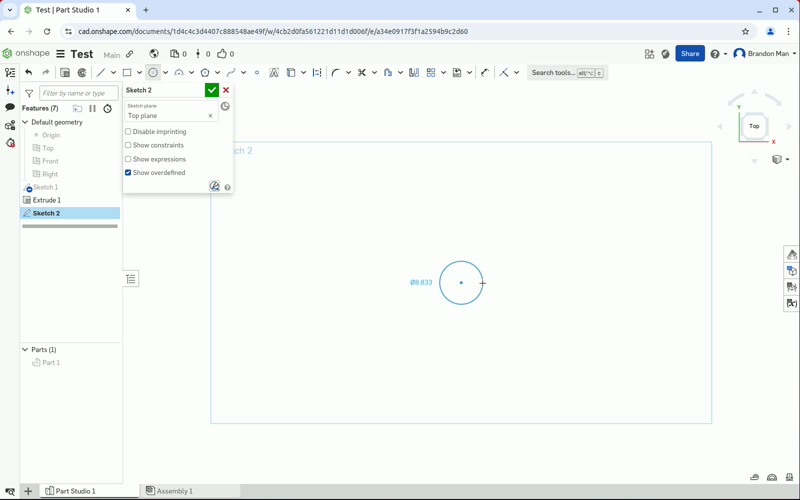
click(482, 282)
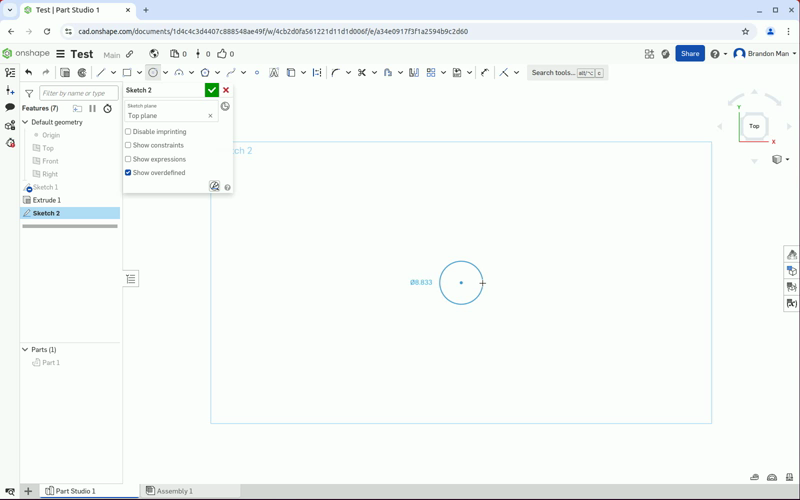
key(esc)
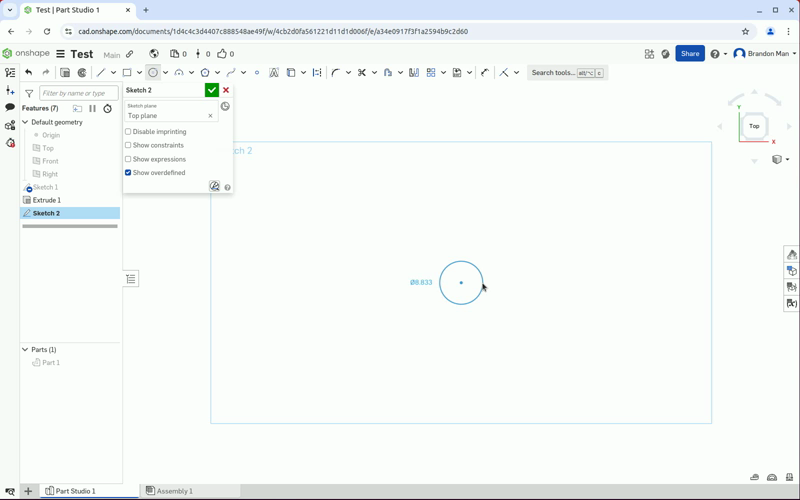
mouse_move(473, 285)
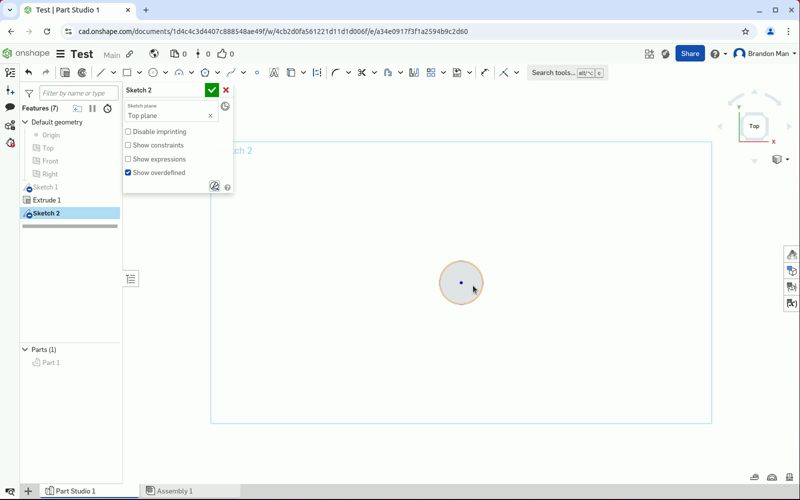
scroll(6)
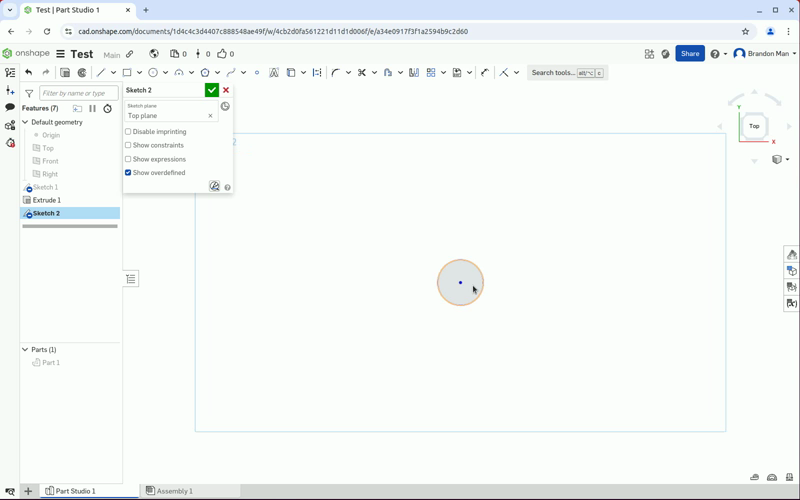
scroll(6)
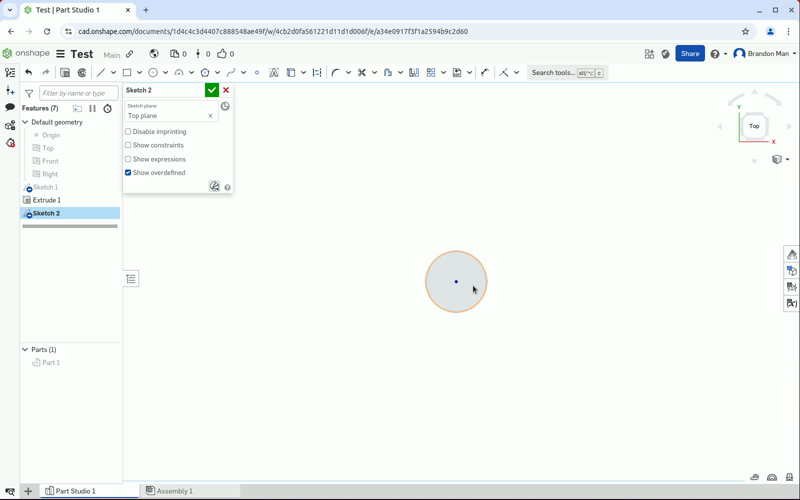
scroll(6)
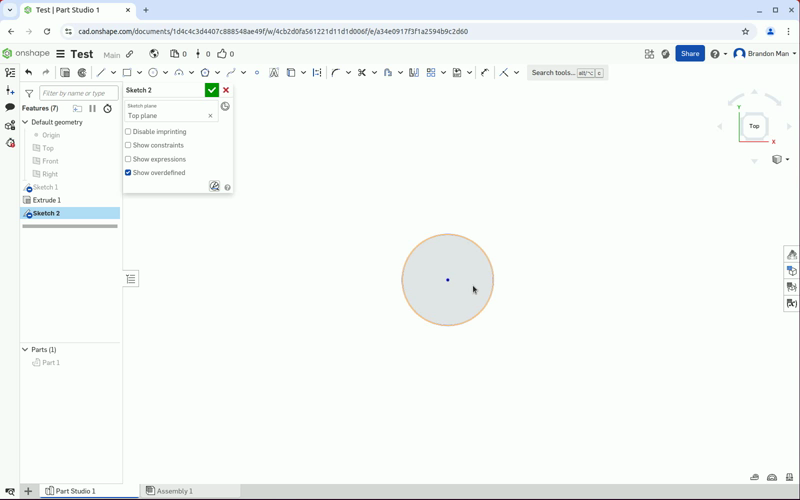
scroll(6)
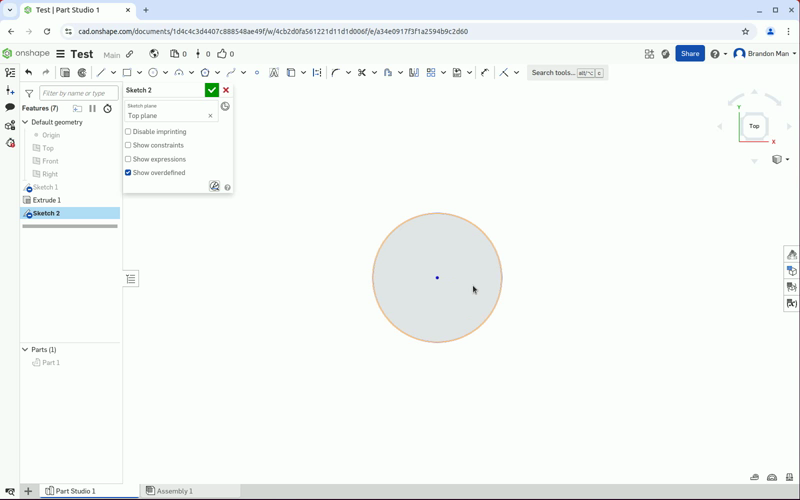
scroll(6)
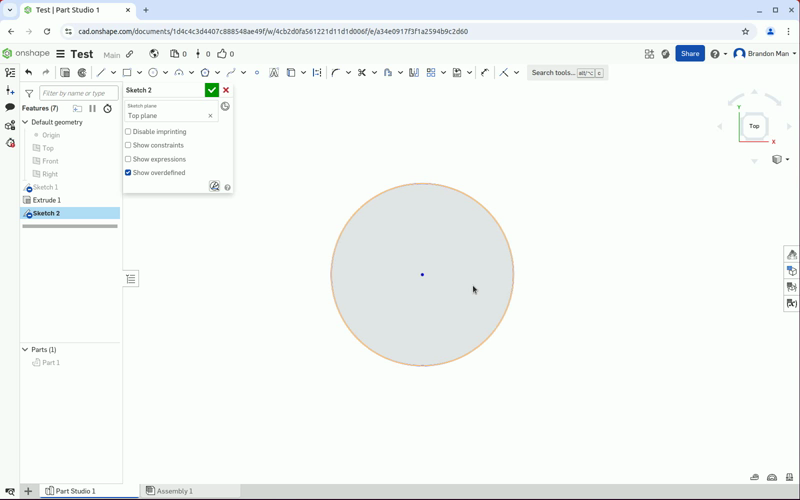
scroll(6)
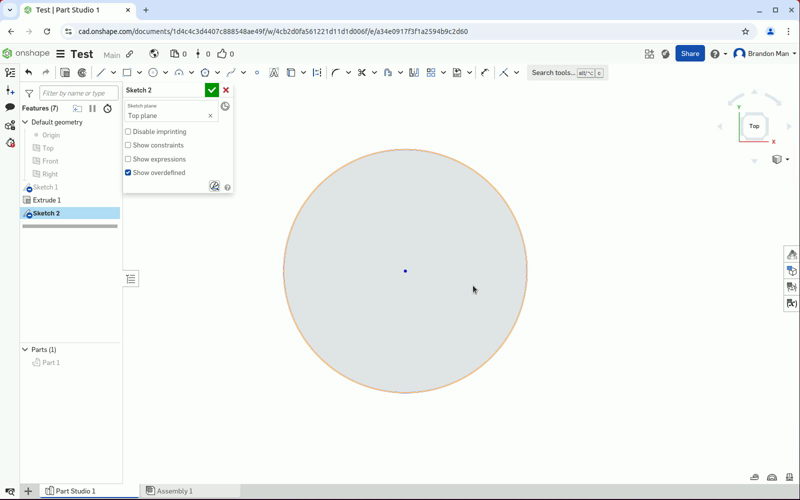
scroll(6)
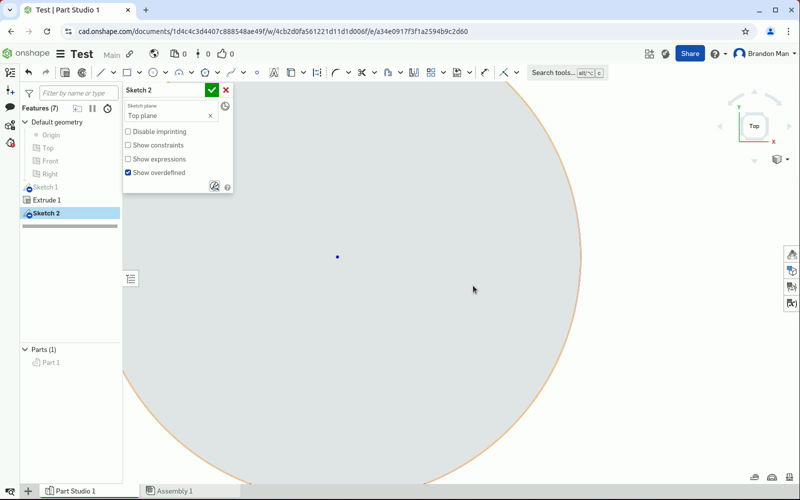
click(473, 285)
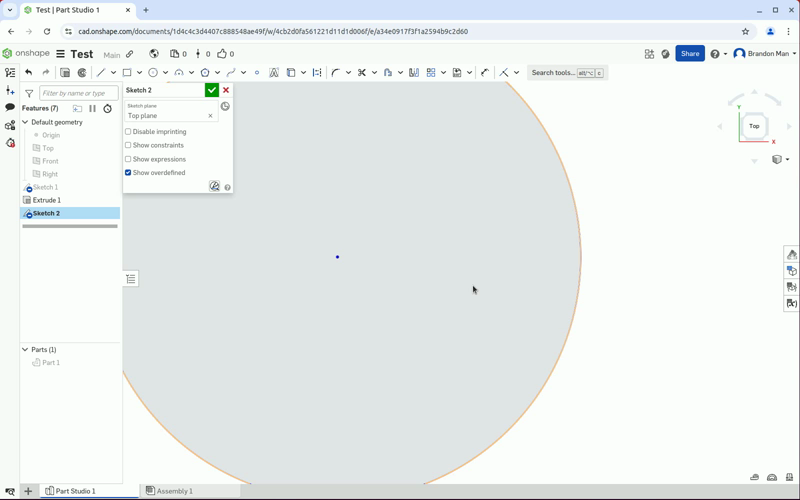
scroll(-6)
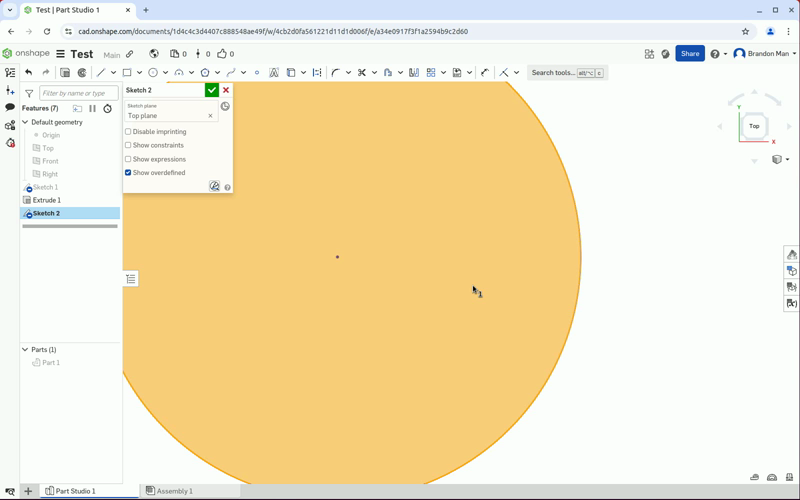
scroll(-6)
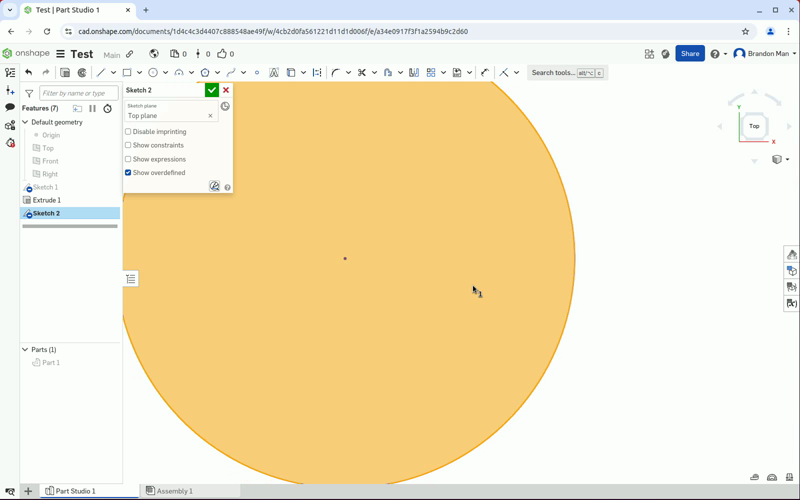
scroll(-6)
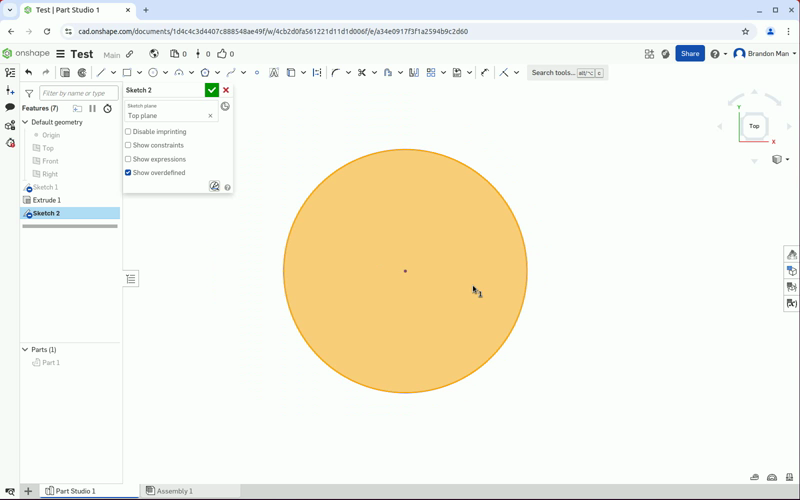
scroll(-6)
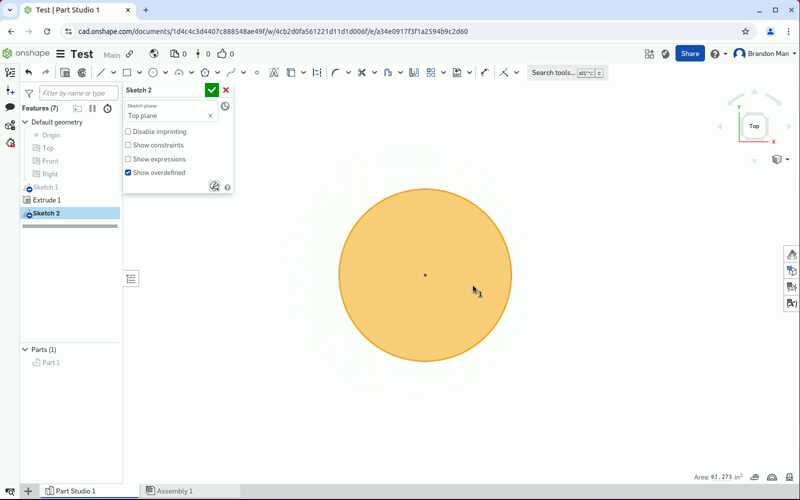
scroll(-6)
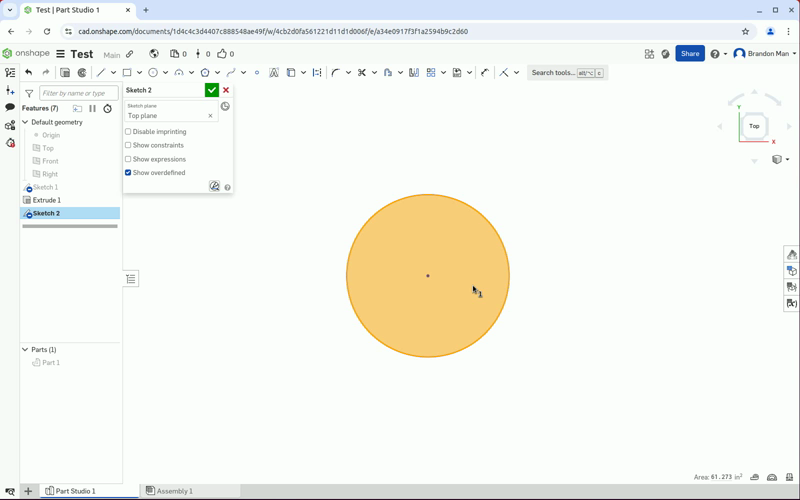
scroll(-6)
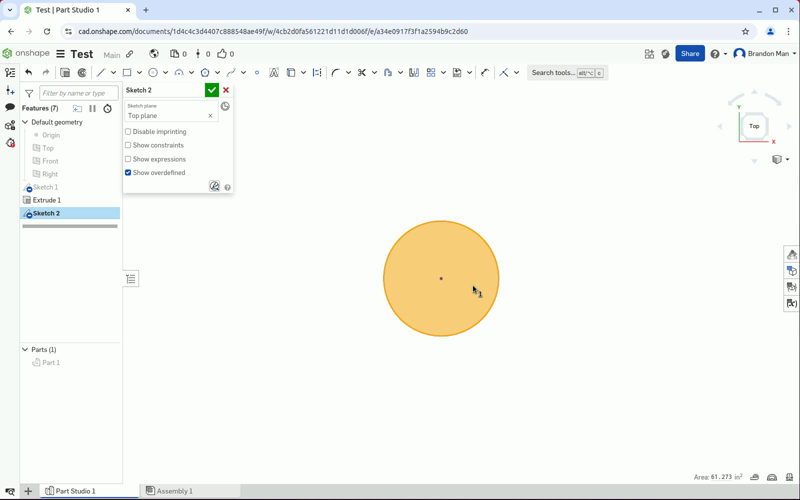
scroll(-6)
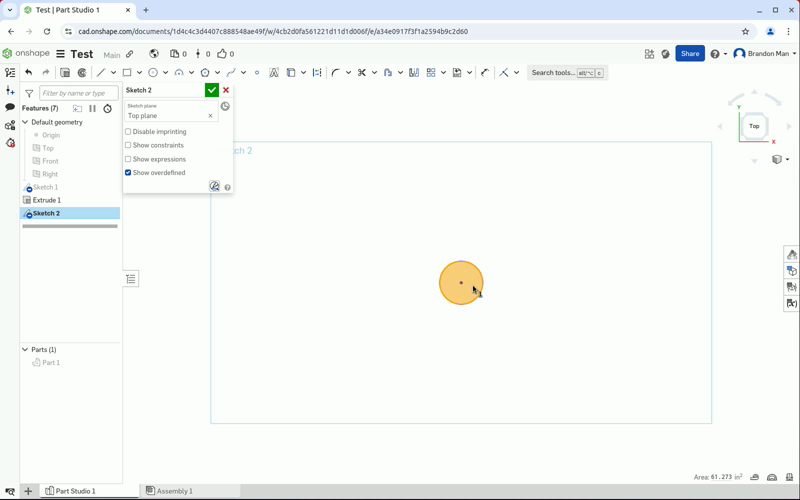
mouse_move(73, 352)
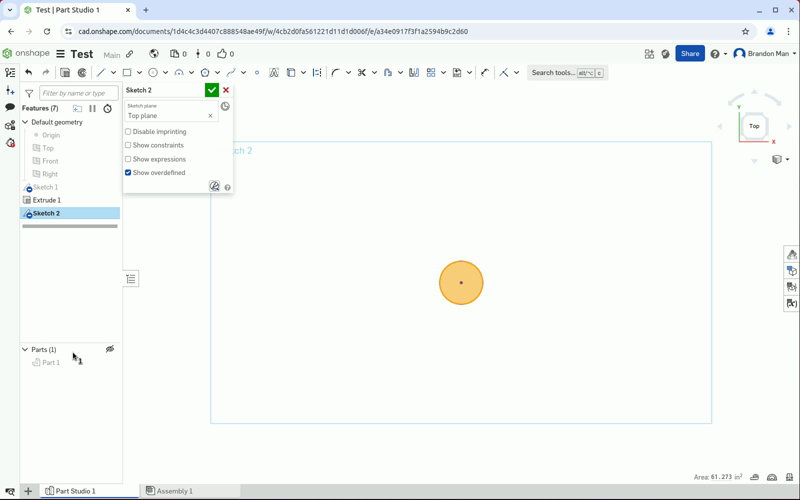
key(shift+y)
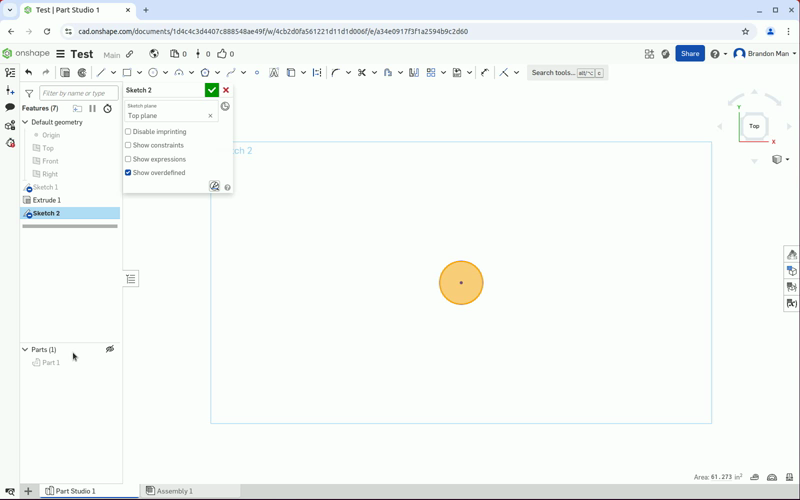
key(shift+e)
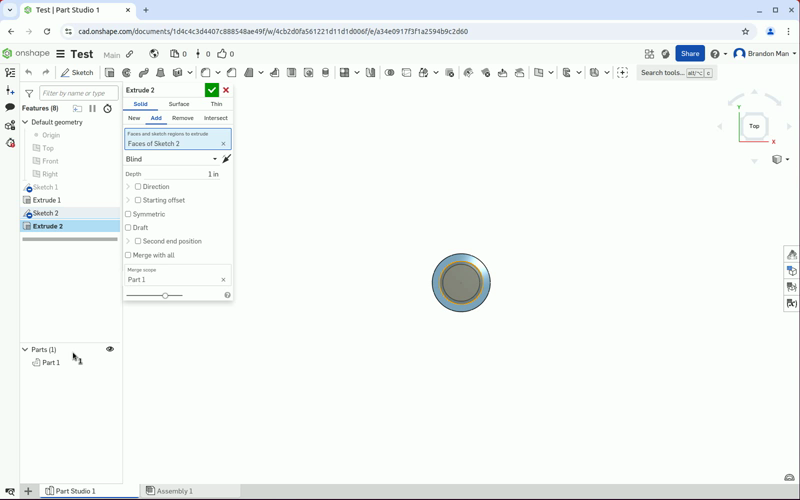
mouse_move(143, 106)
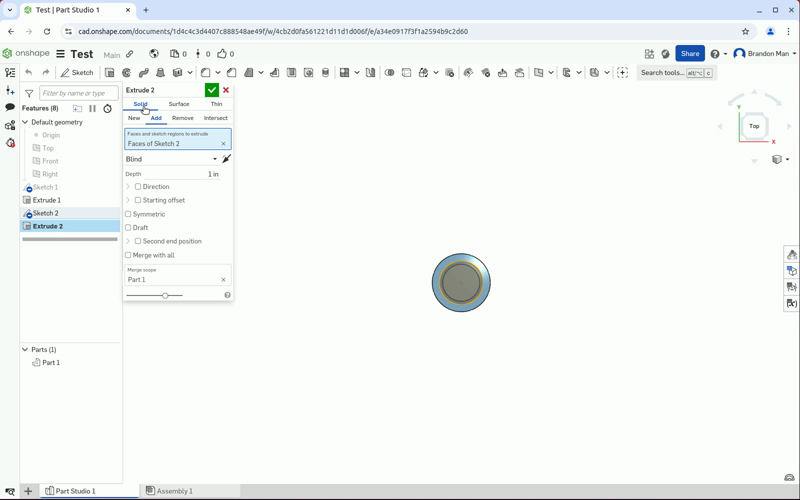
click(143, 106)
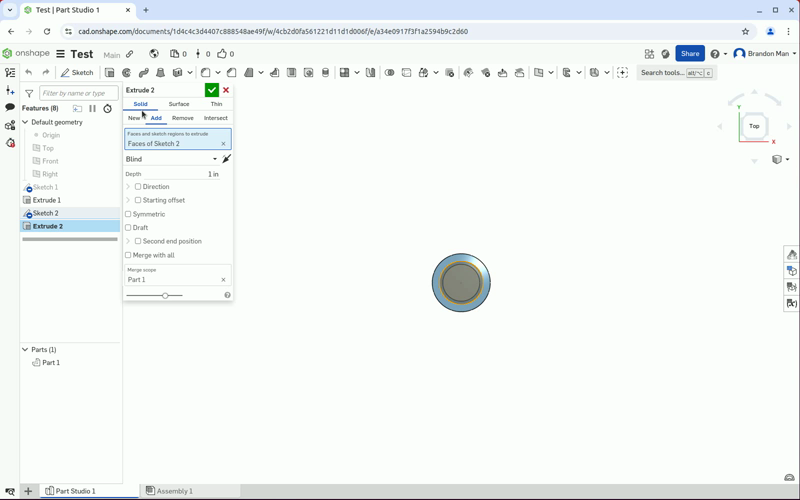
mouse_move(137, 120)
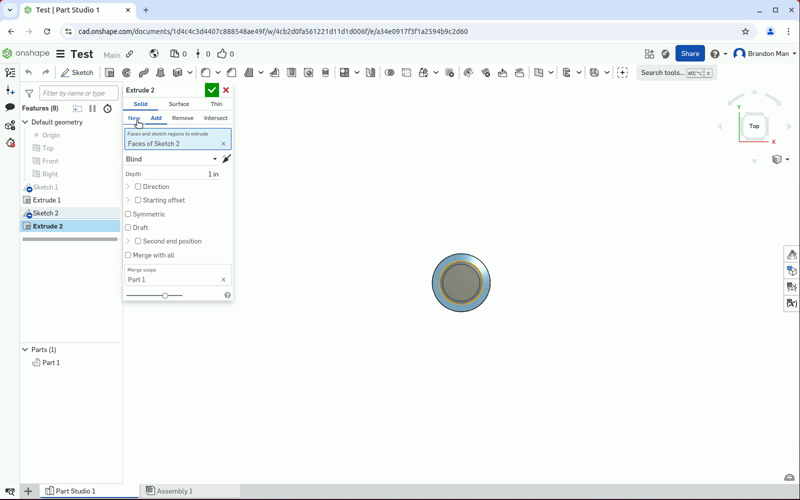
click(137, 120)
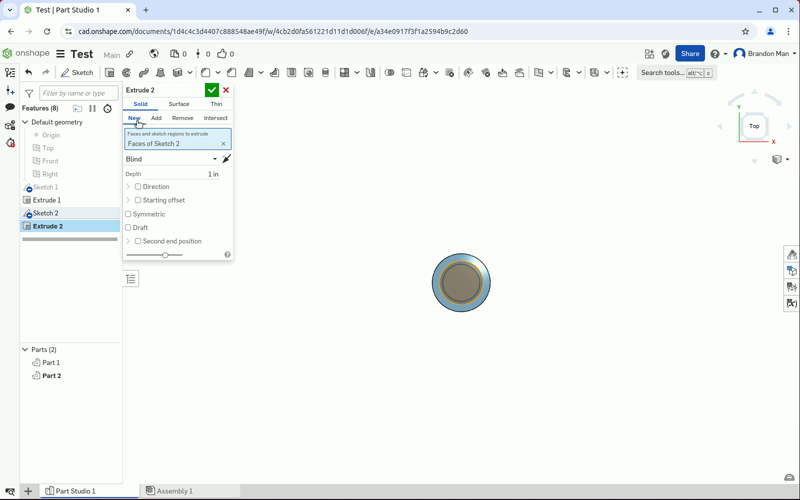
key(tab, 4)
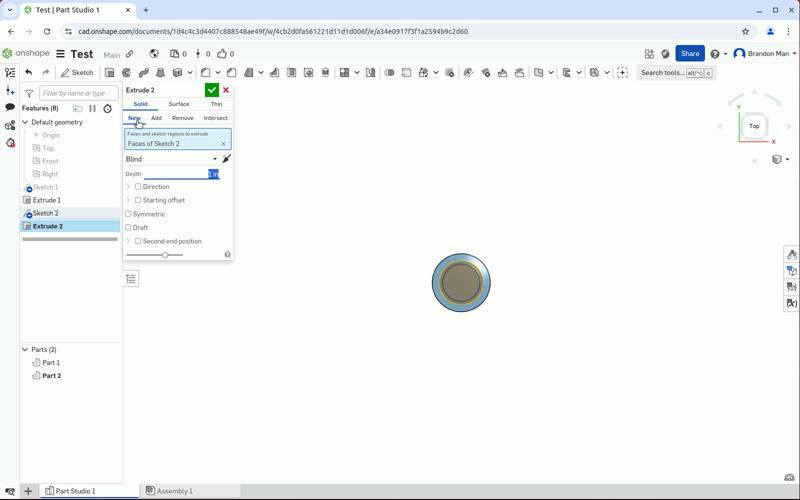
text(2.889)
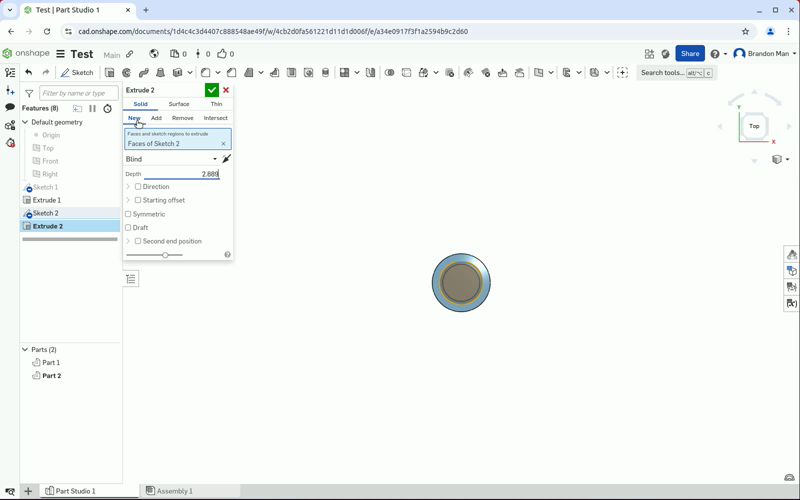
key(enter)
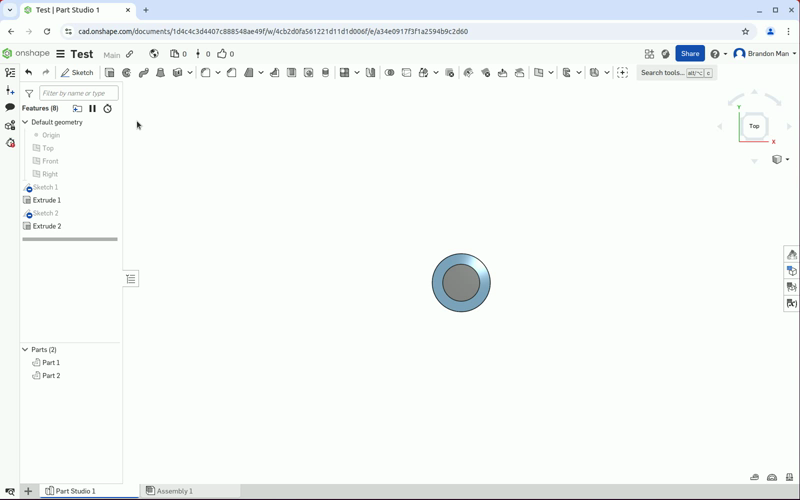
key(shift+h)
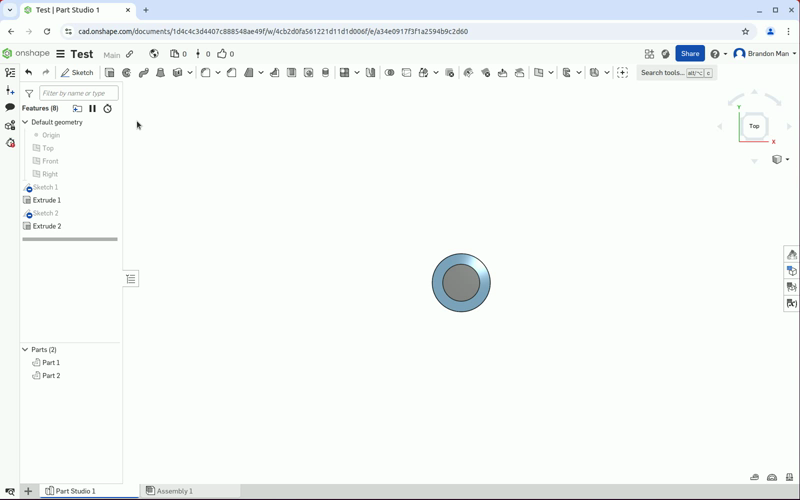
key(shift+h)
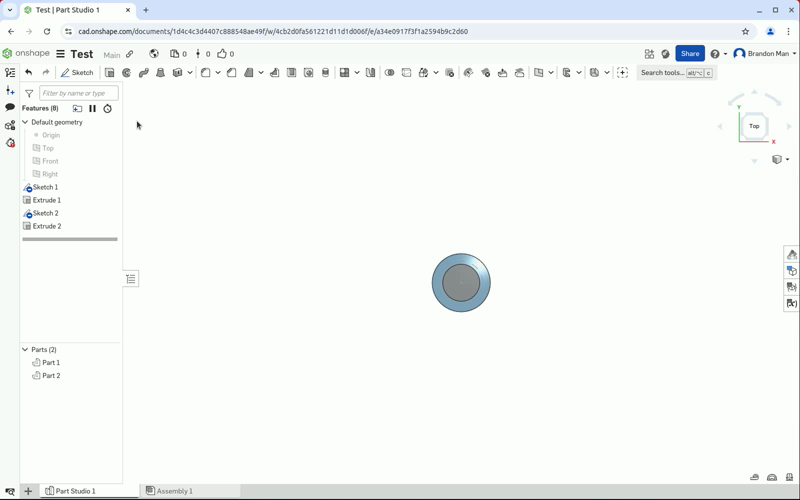
key(shift+7)
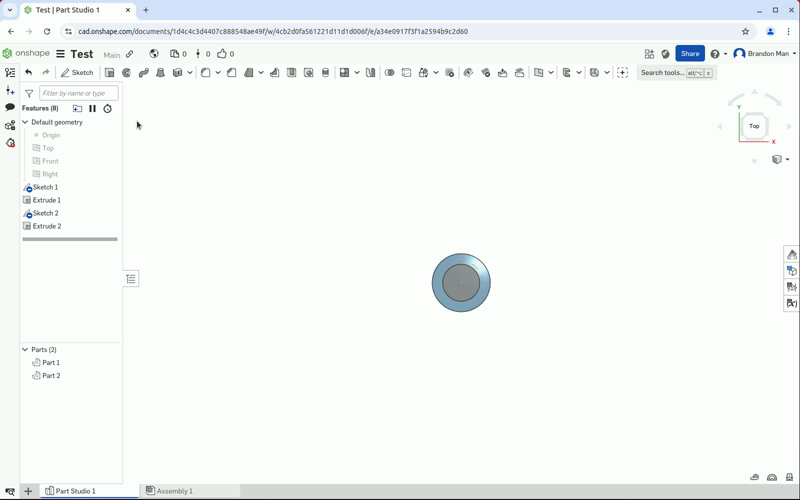
key(up, 3)
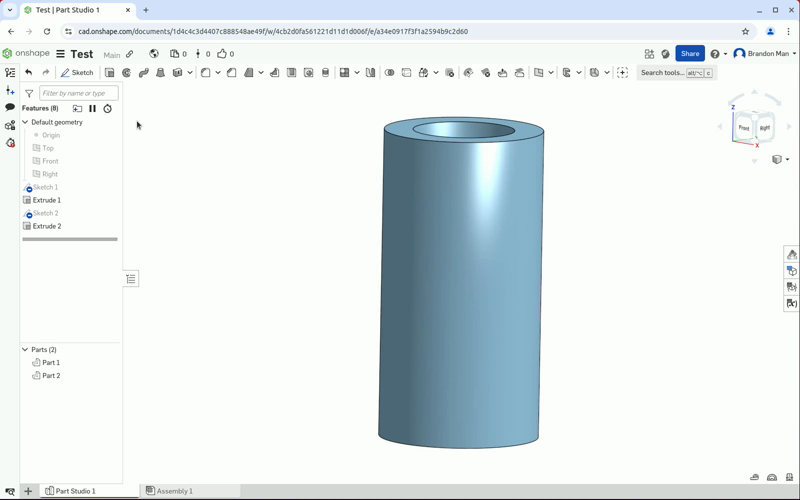
key(left, 3)
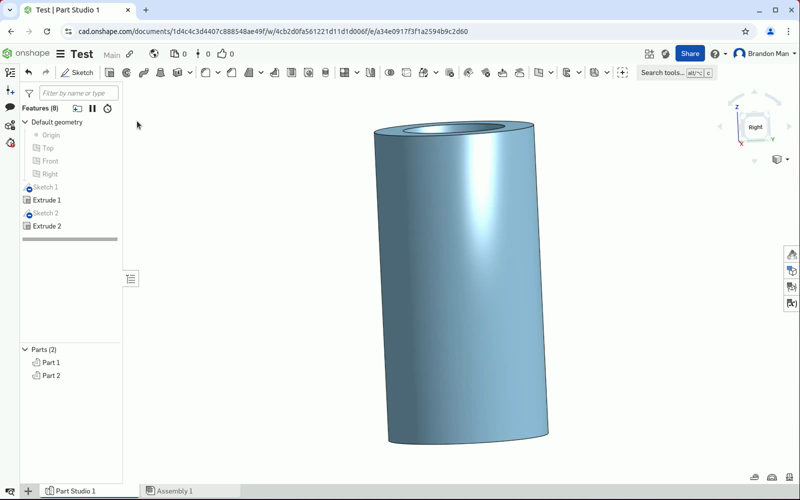
key(right, 3)
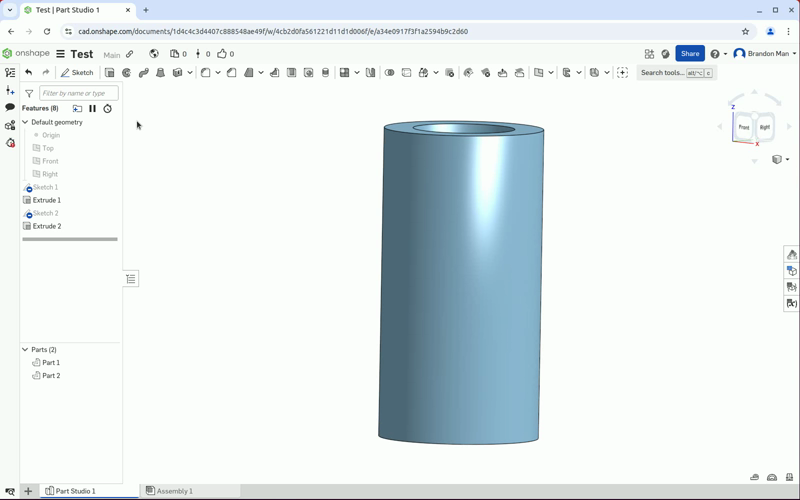
key(down, 3)
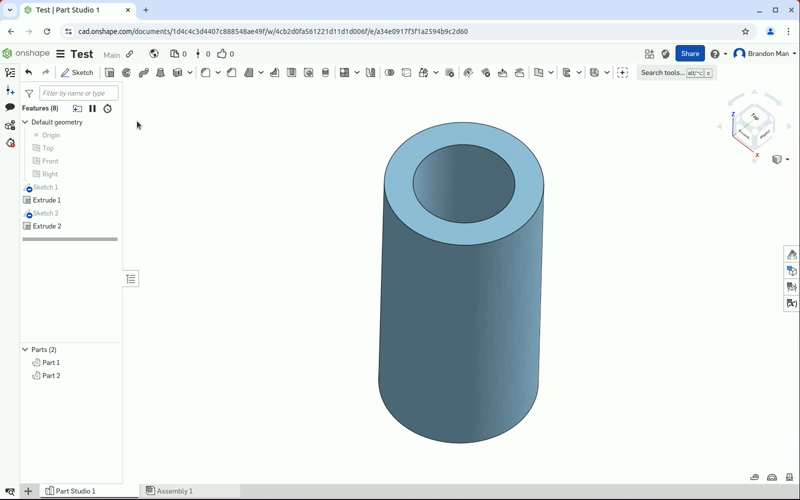
mouse_move(73, 189)
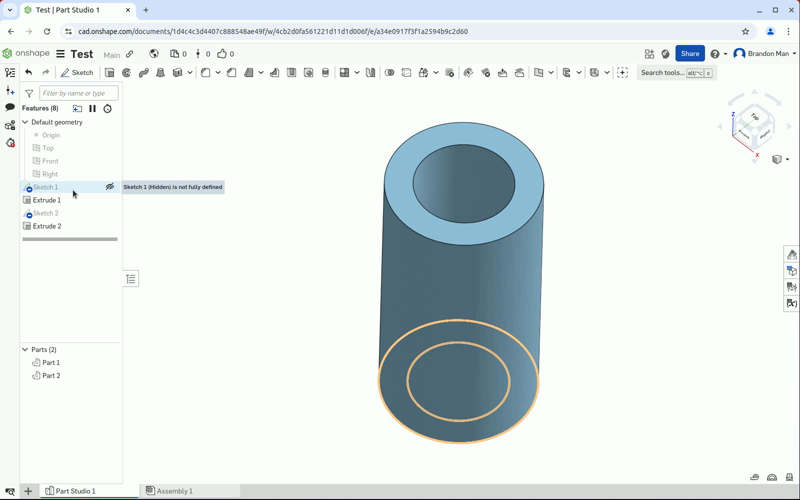
click(73, 189)